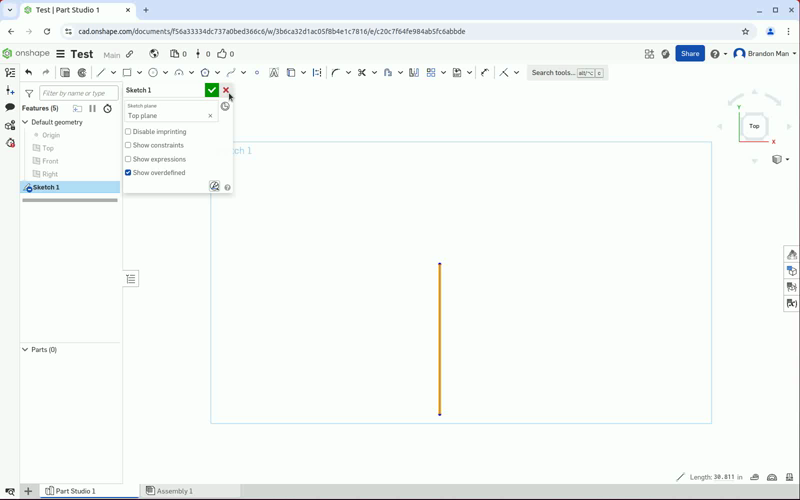
key(shift+h)
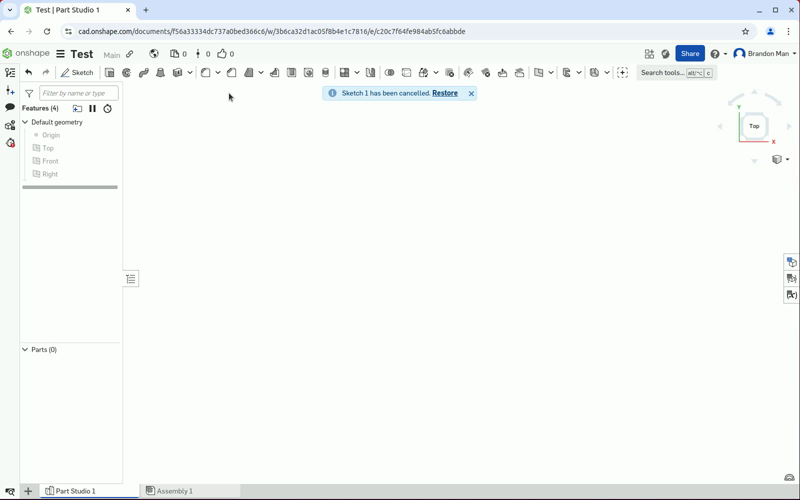
mouse_move(73, 352)
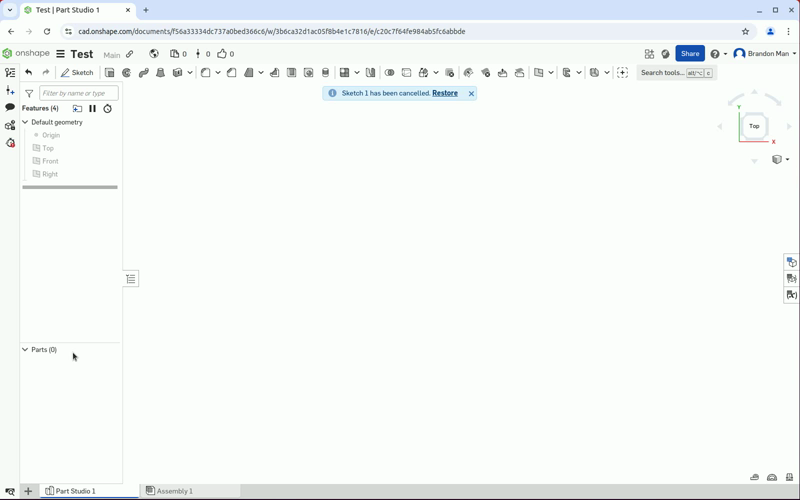
key(y)
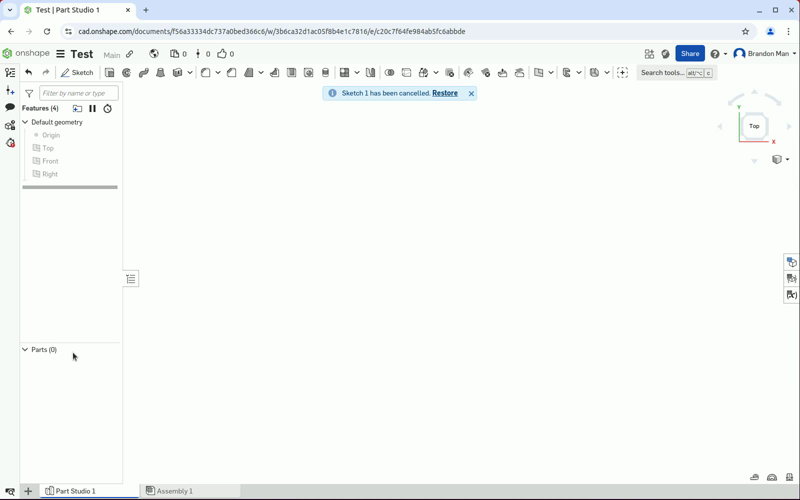
key(shift+p)
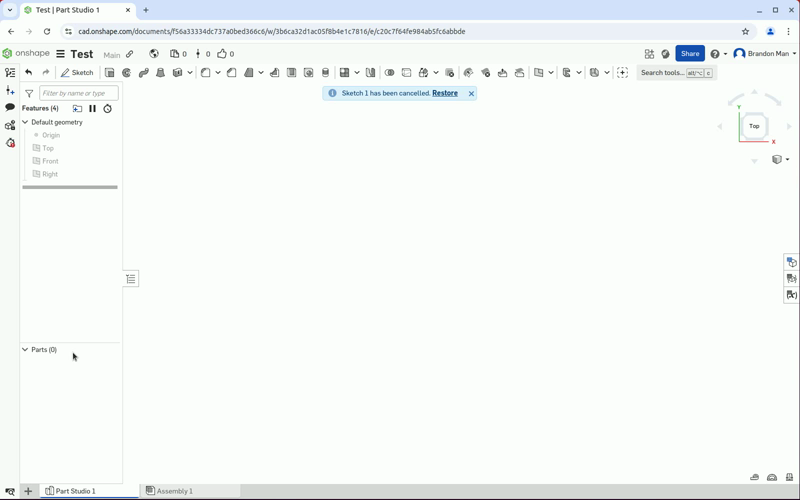
key(space)
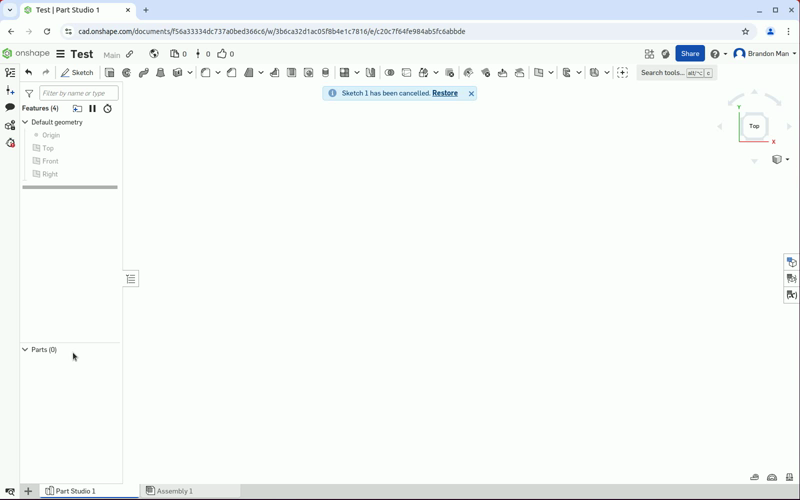
key_down(shift)
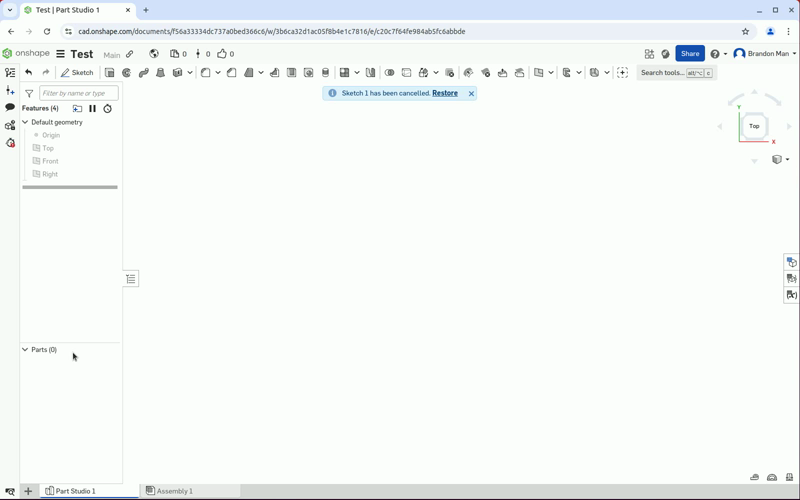
key(up)
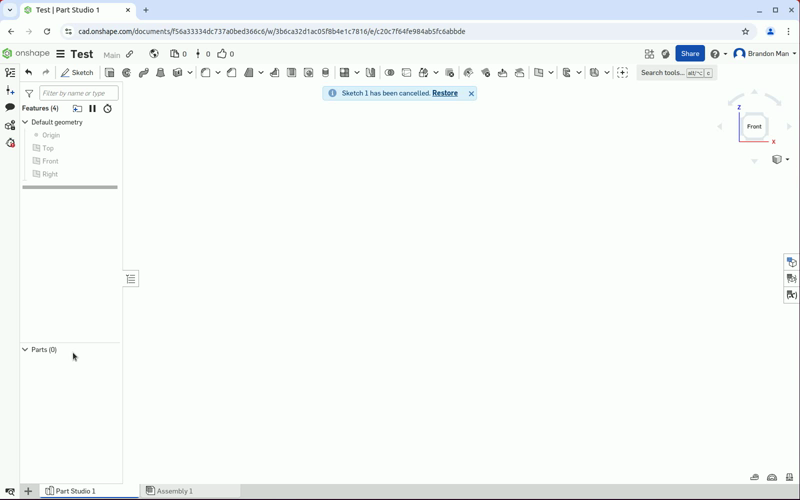
key_up(shift)
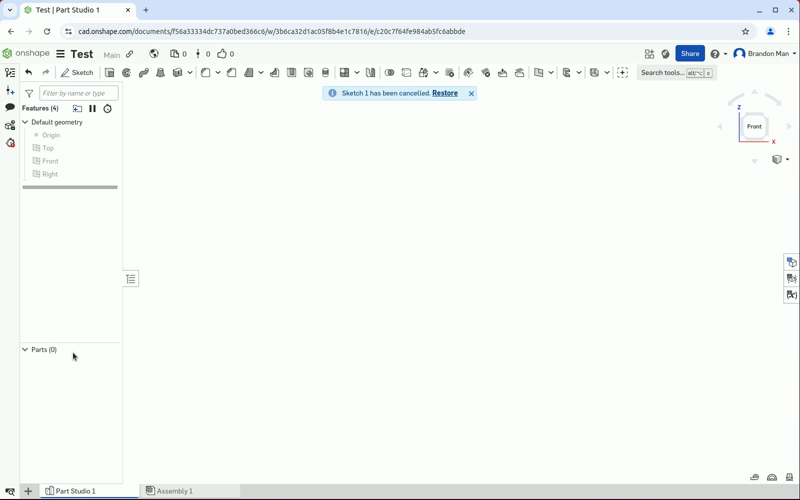
mouse_move(73, 352)
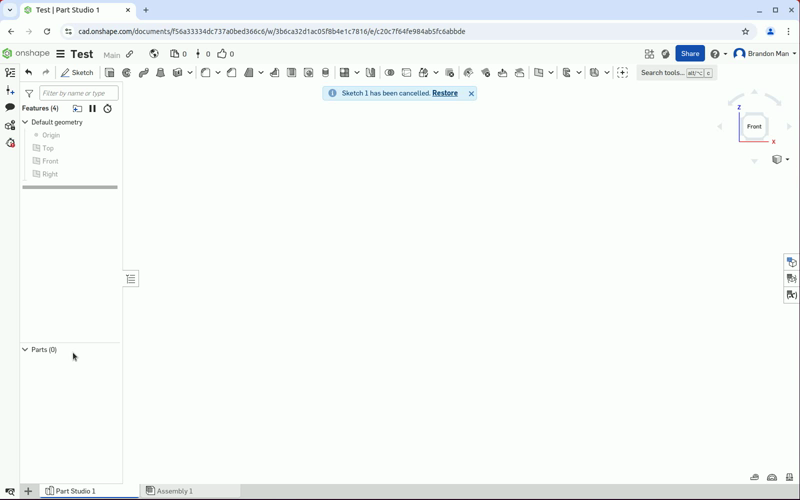
key(shift+y)
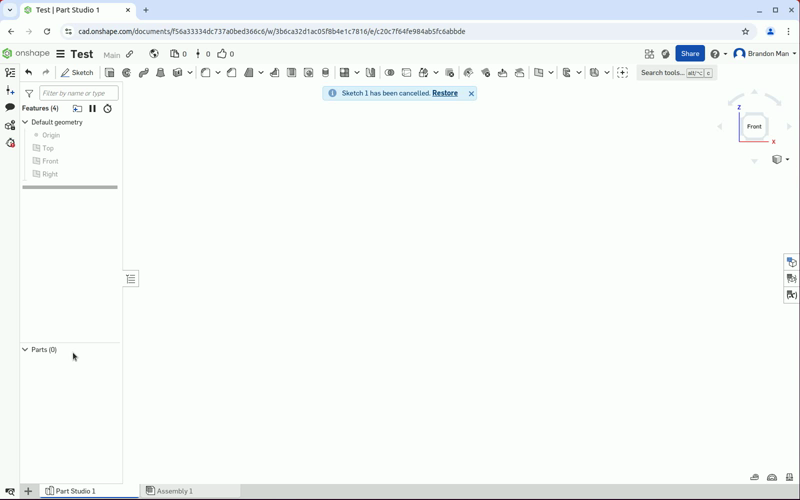
key(shift+s)
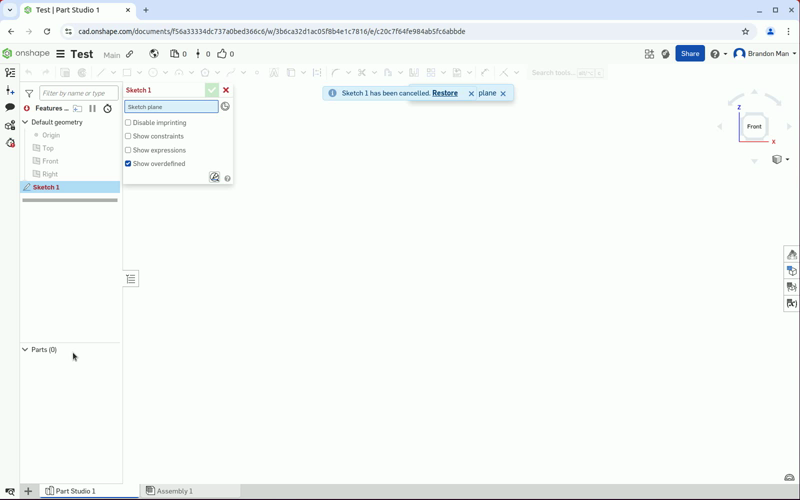
mouse_move(73, 163)
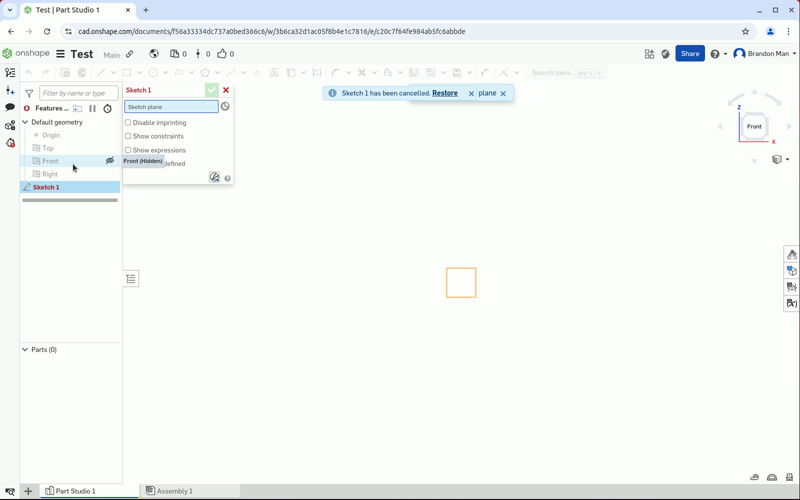
click(73, 163)
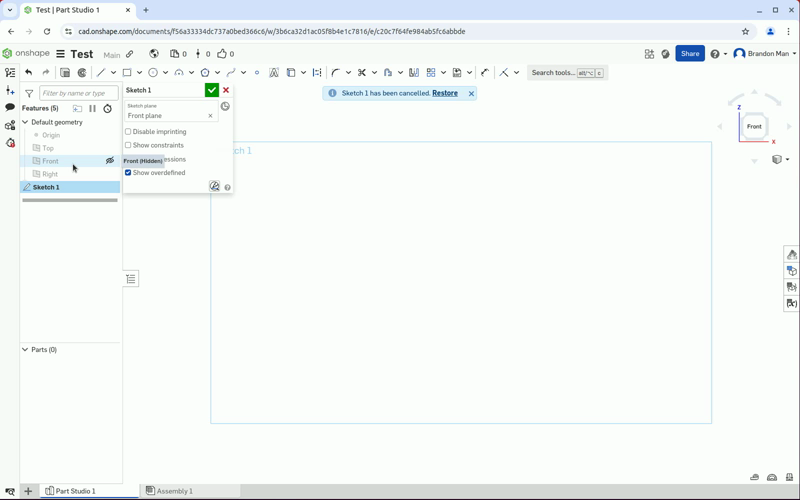
mouse_move(73, 352)
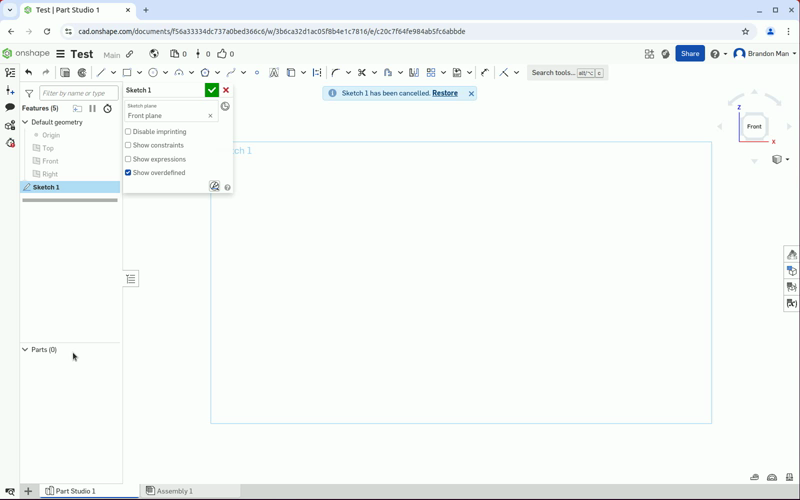
key(y)
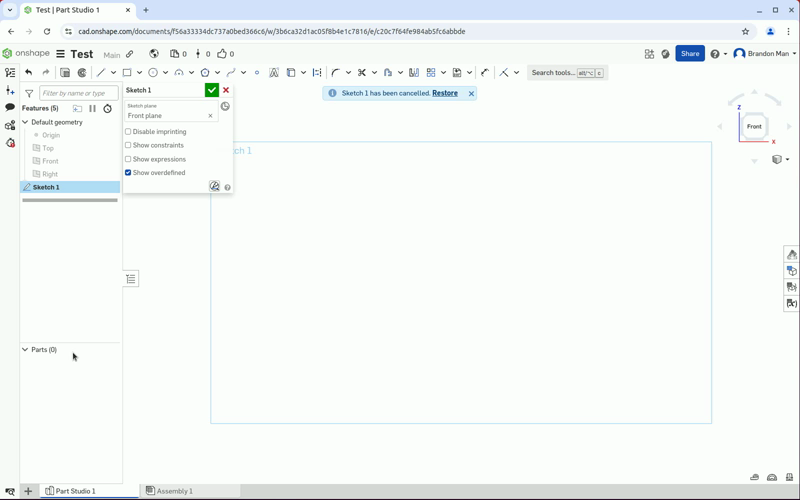
key(l)
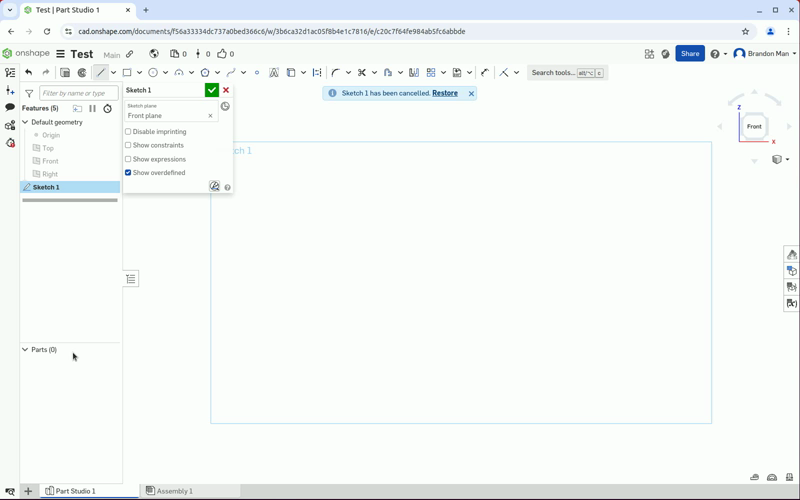
key_down(shift)
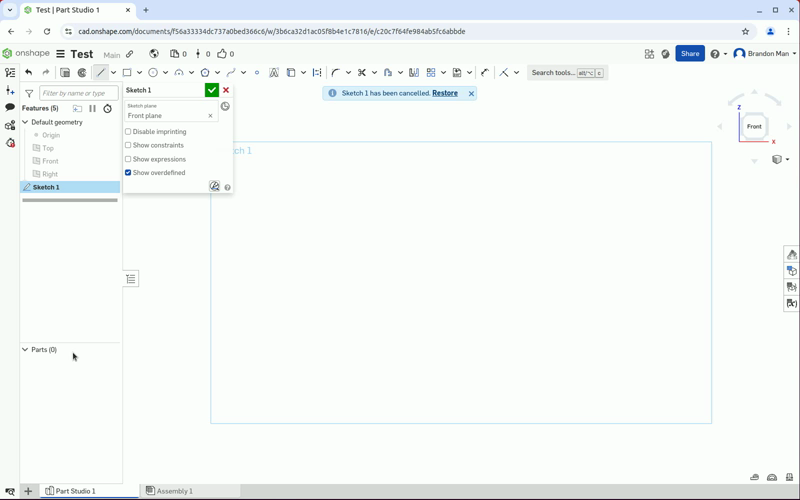
mouse_move(376, 339)
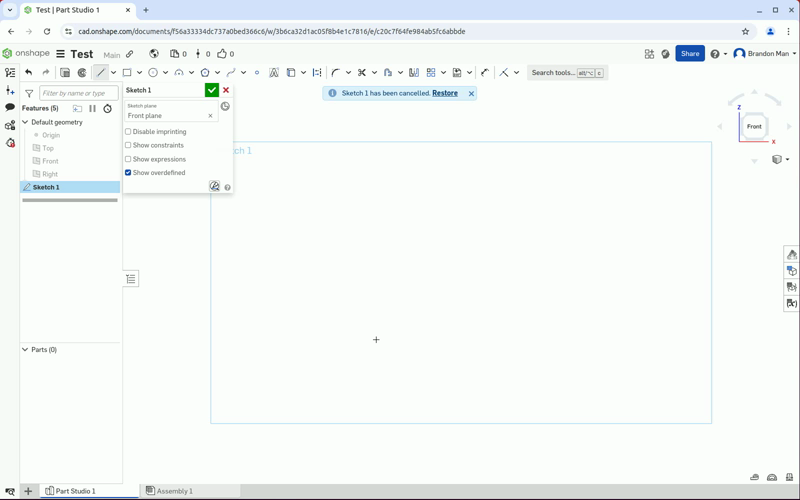
click(376, 339)
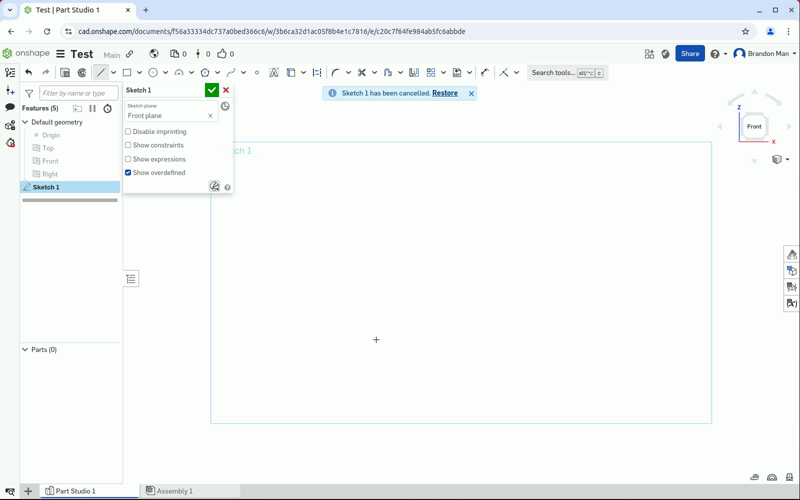
key_up(shift)
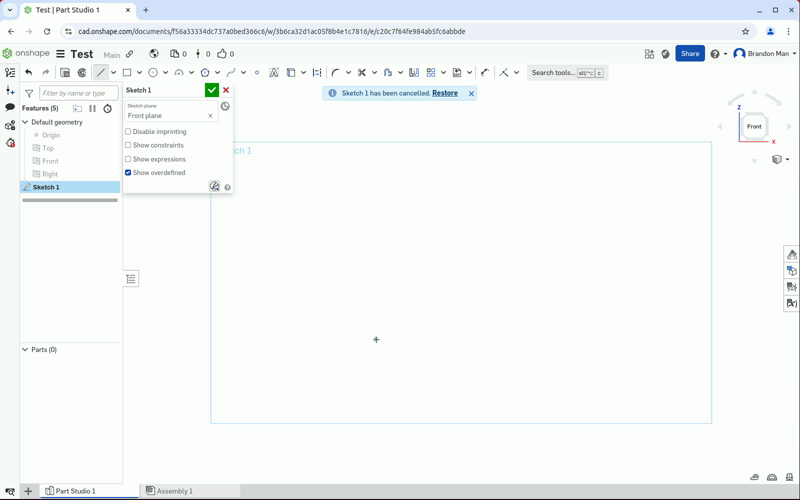
key_down(shift)
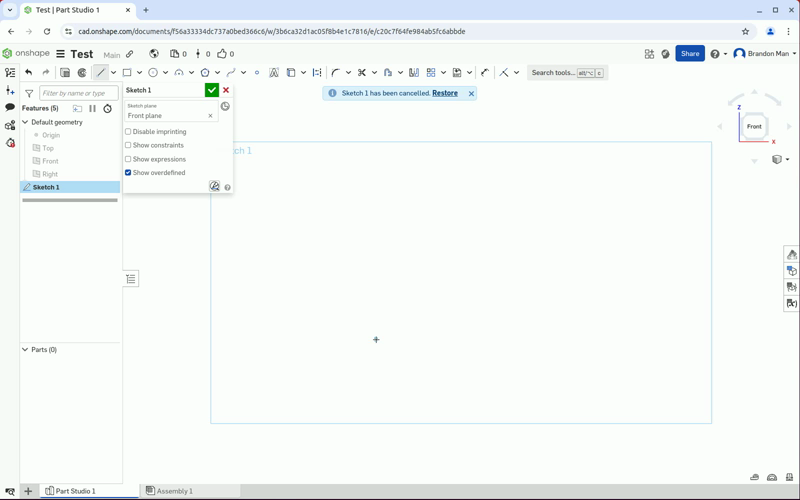
mouse_move(406, 339)
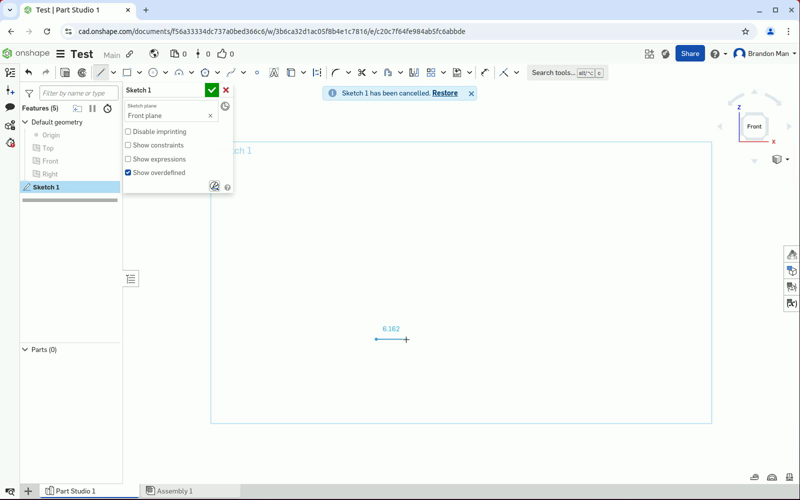
mouse_move(433, 339)
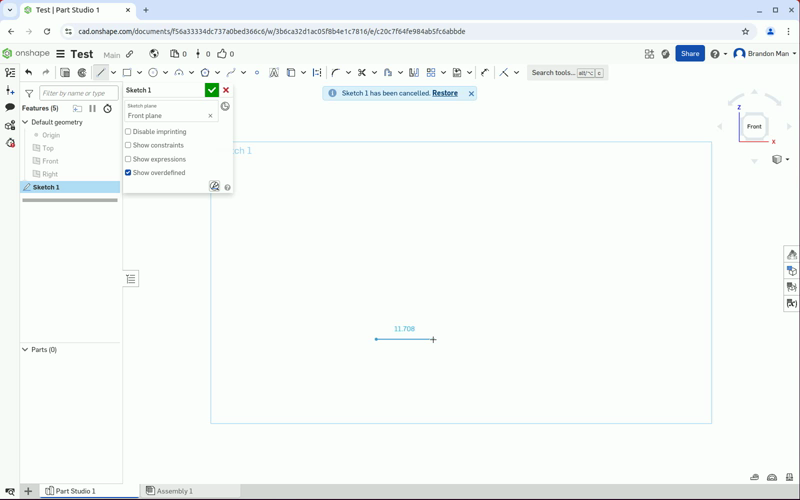
click(433, 339)
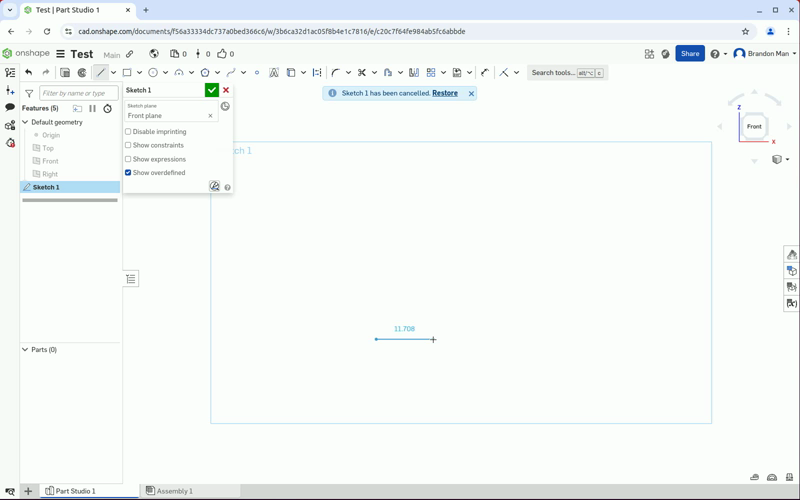
key_up(shift)
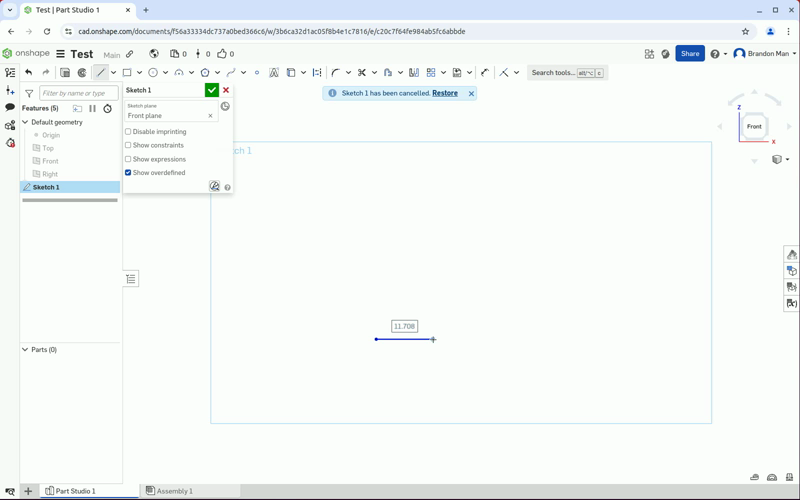
key_down(shift)
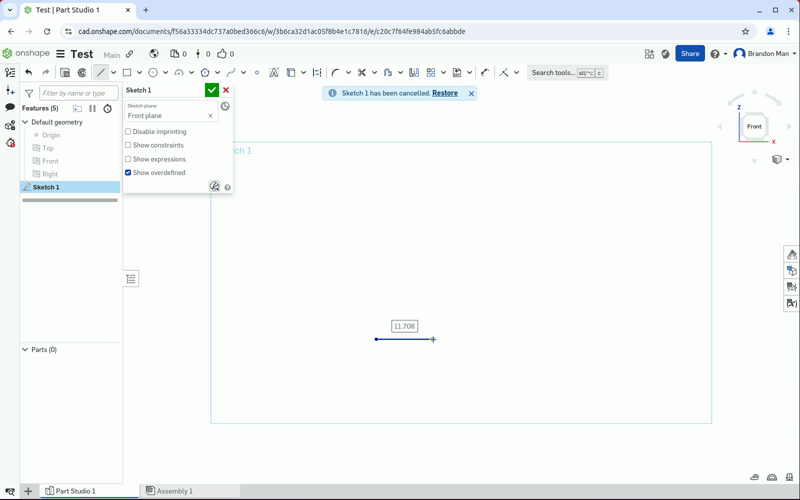
mouse_move(433, 226)
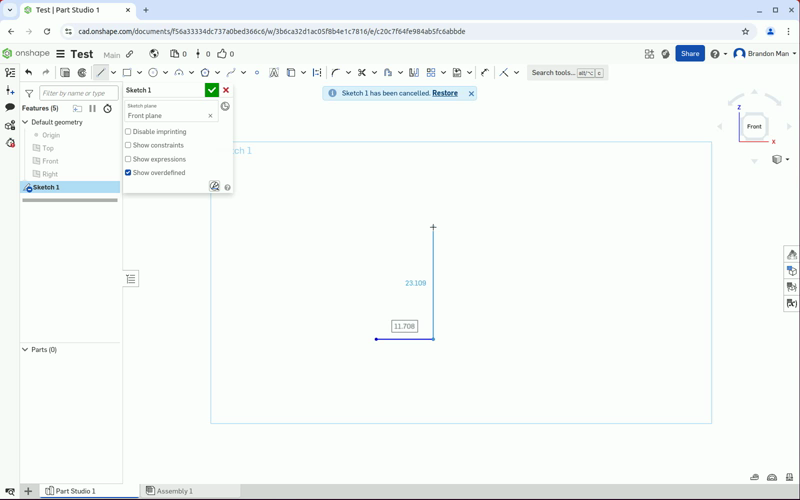
click(433, 226)
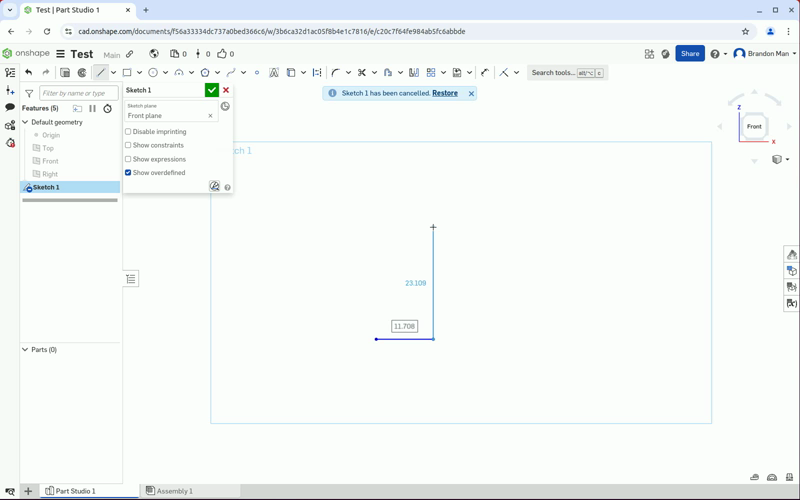
key_up(shift)
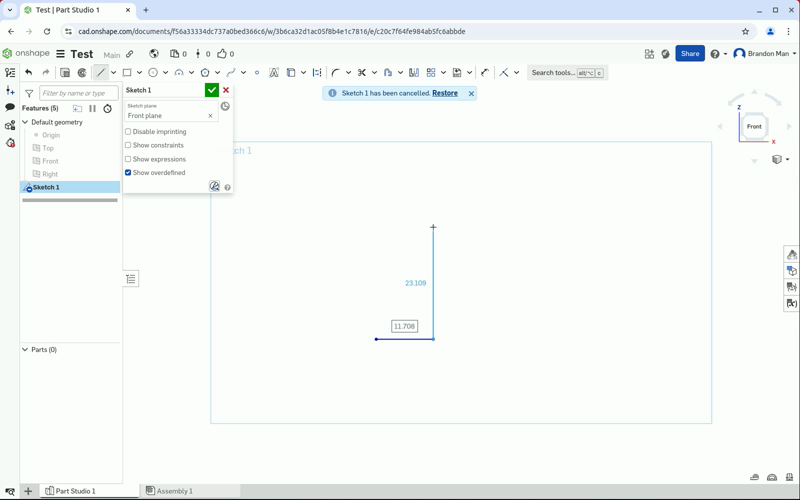
key_down(shift)
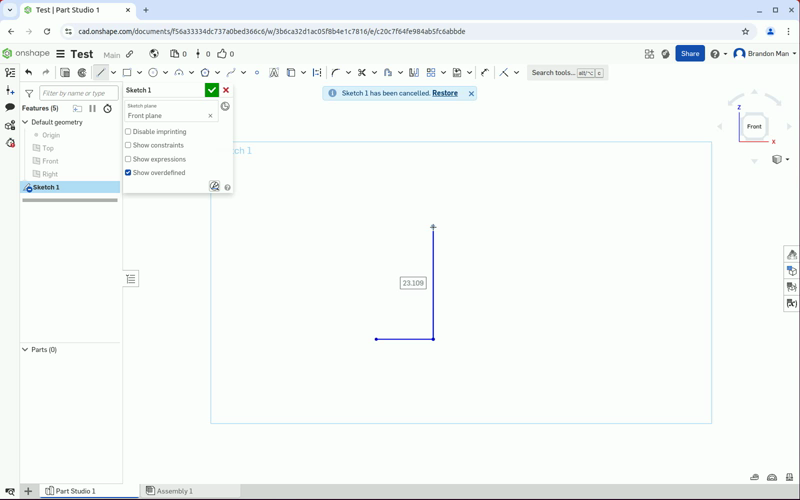
mouse_move(463, 226)
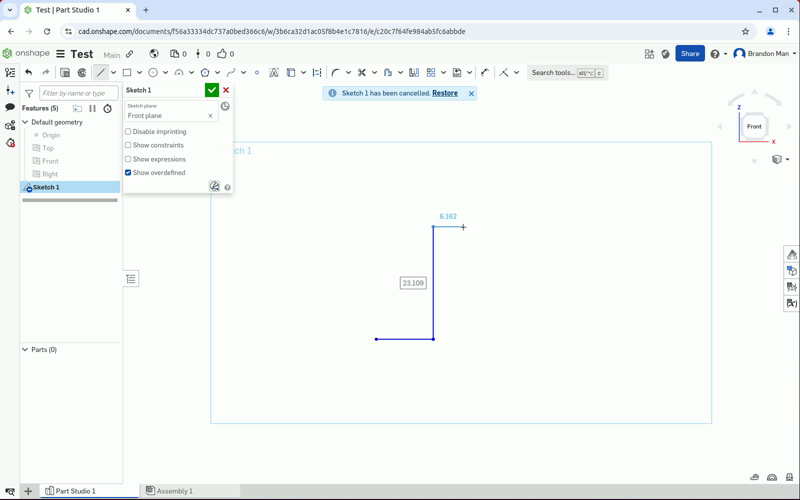
mouse_move(376, 226)
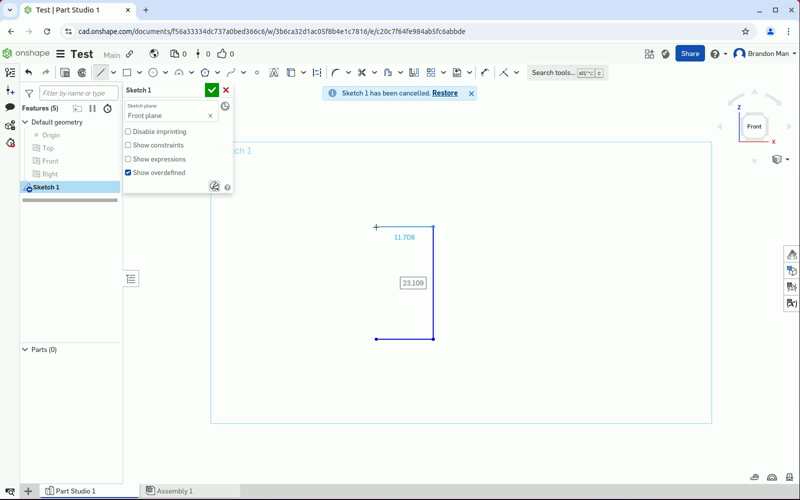
click(376, 226)
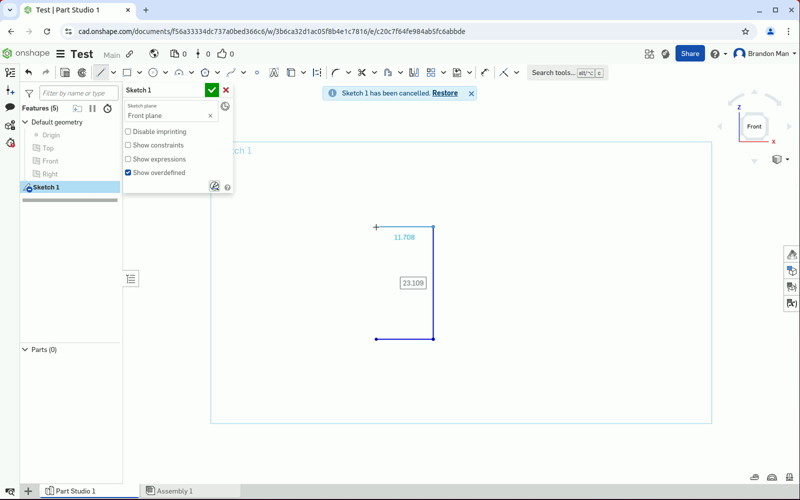
key_up(shift)
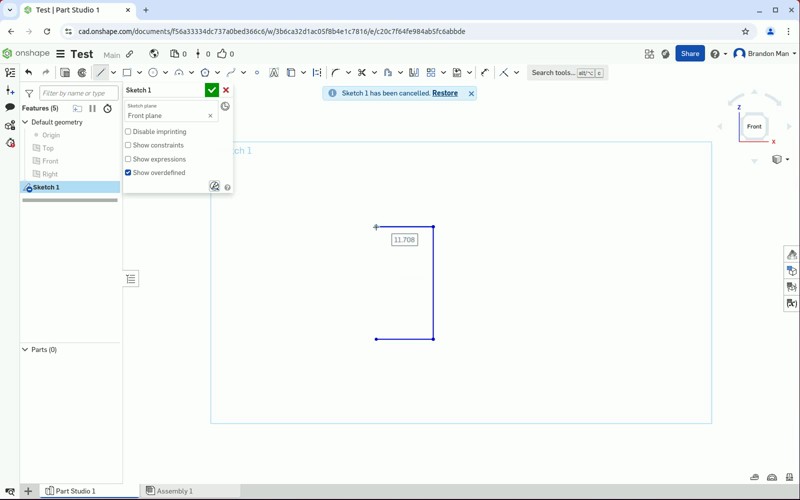
key_down(shift)
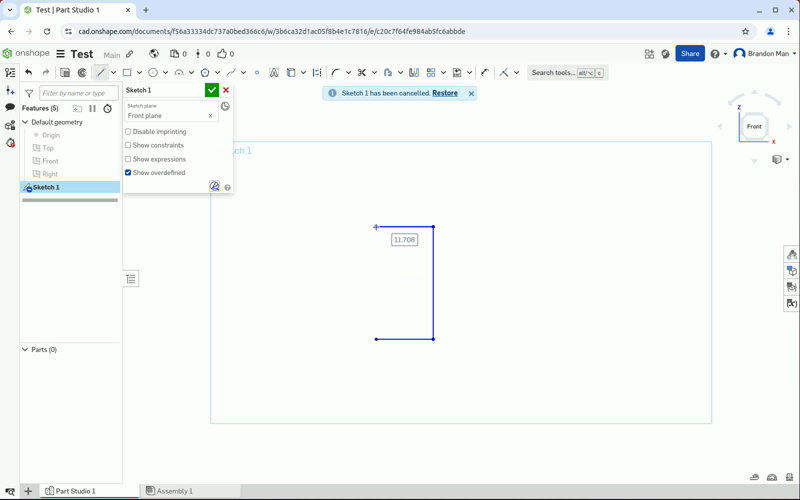
mouse_move(376, 339)
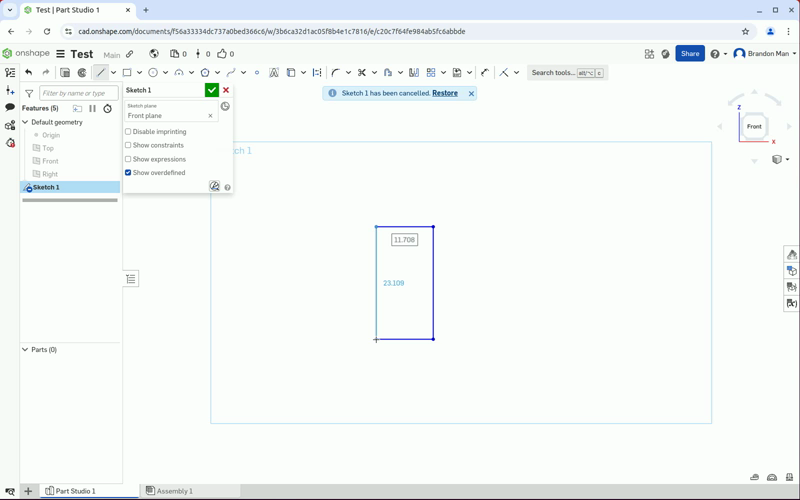
key_up(shift)
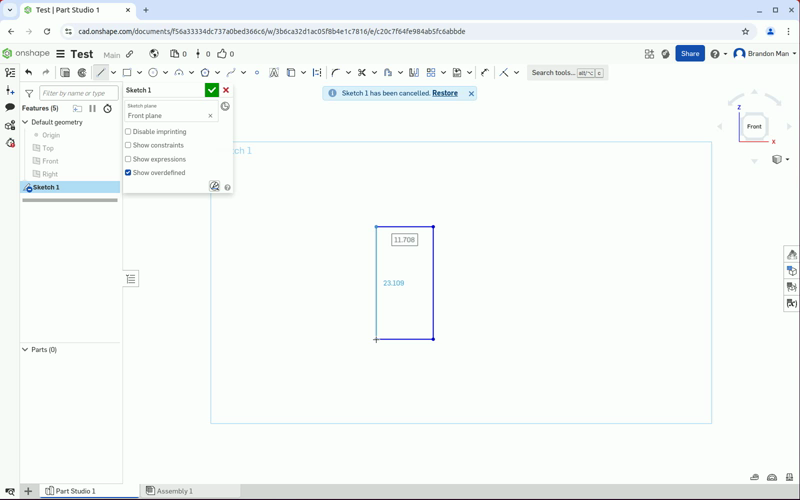
click(376, 339)
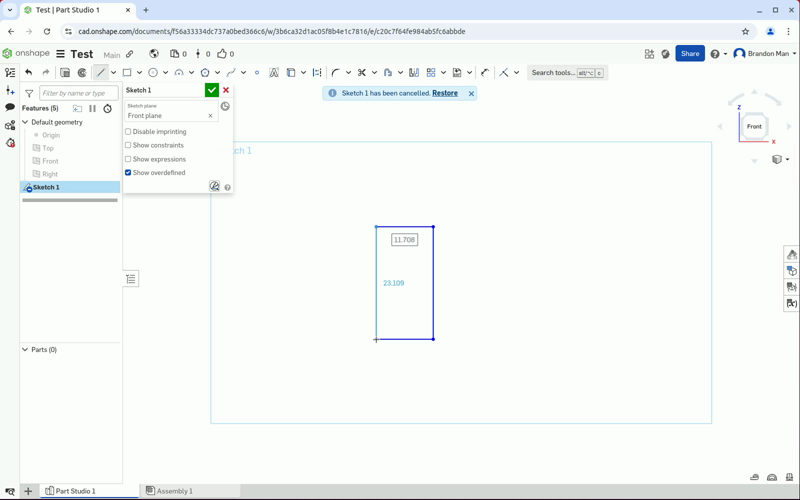
key(esc)
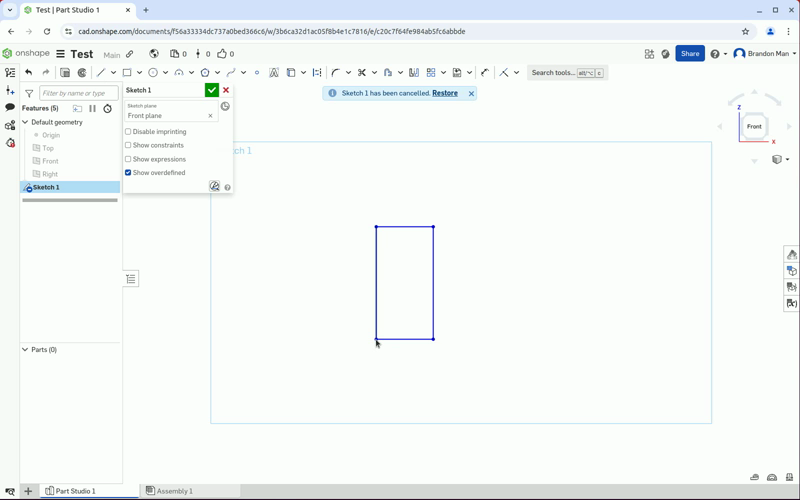
mouse_move(389, 294)
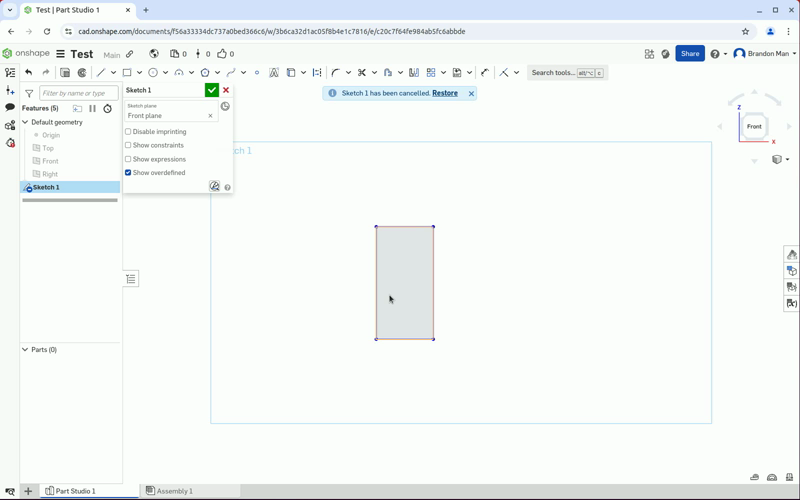
click(389, 294)
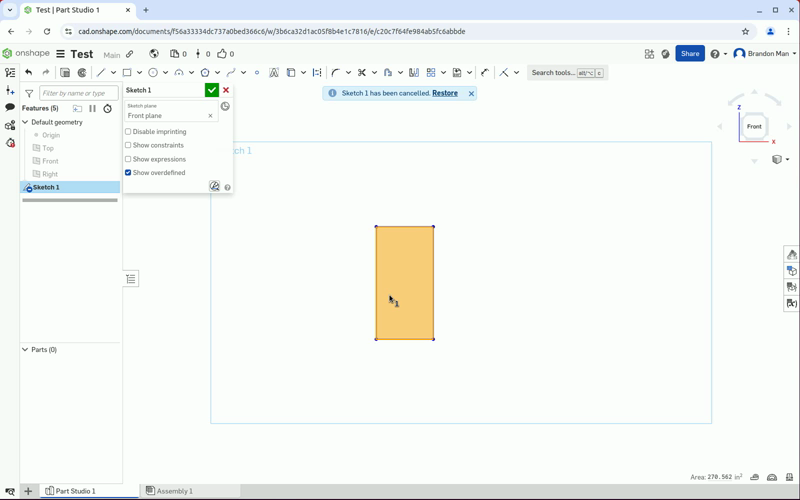
mouse_move(73, 352)
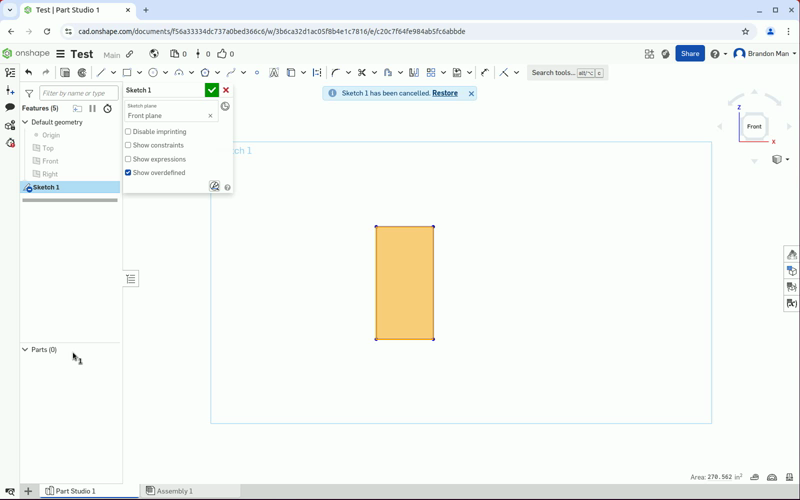
key(shift+y)
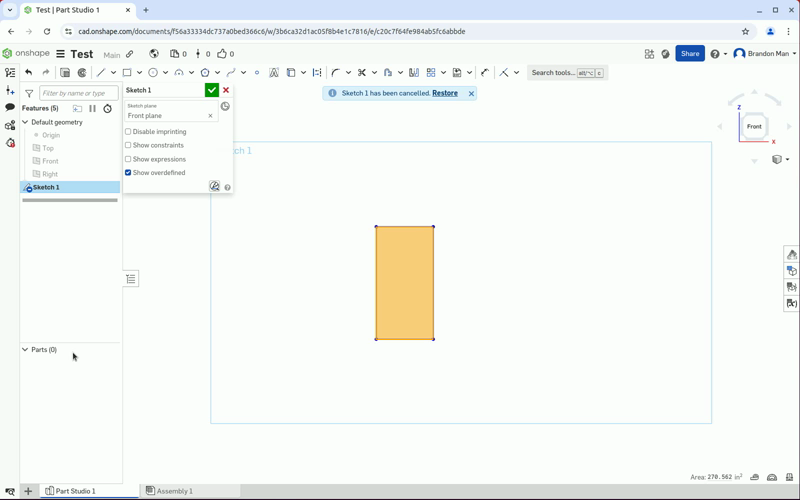
key(shift+e)
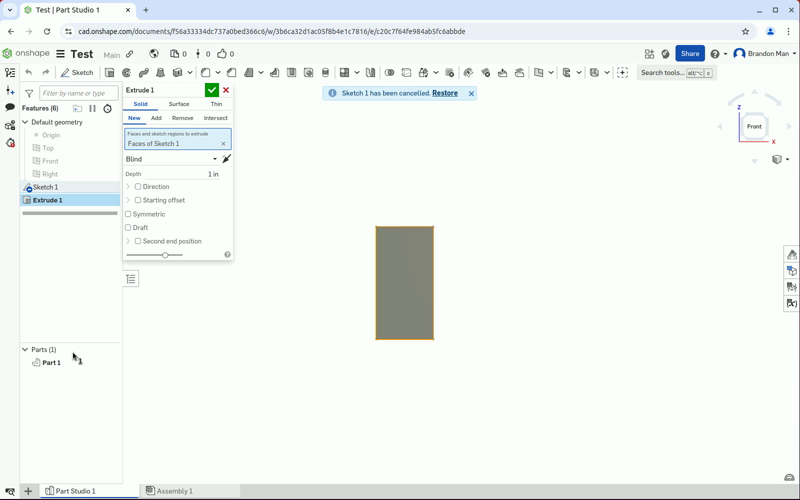
mouse_move(143, 106)
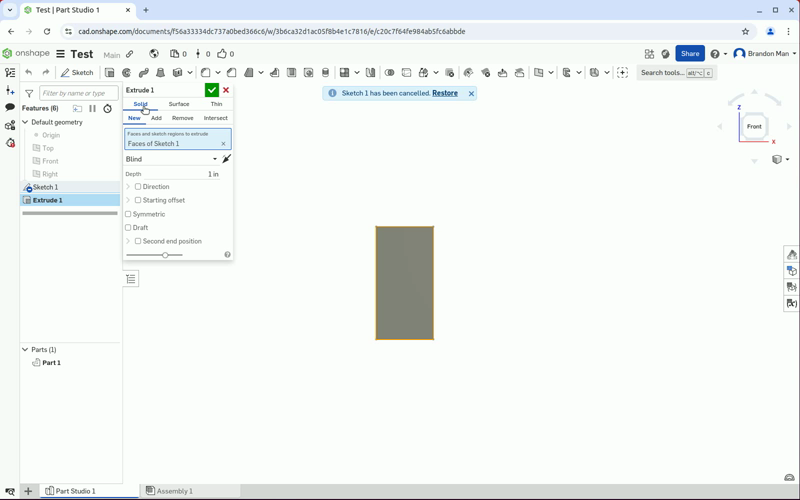
click(143, 106)
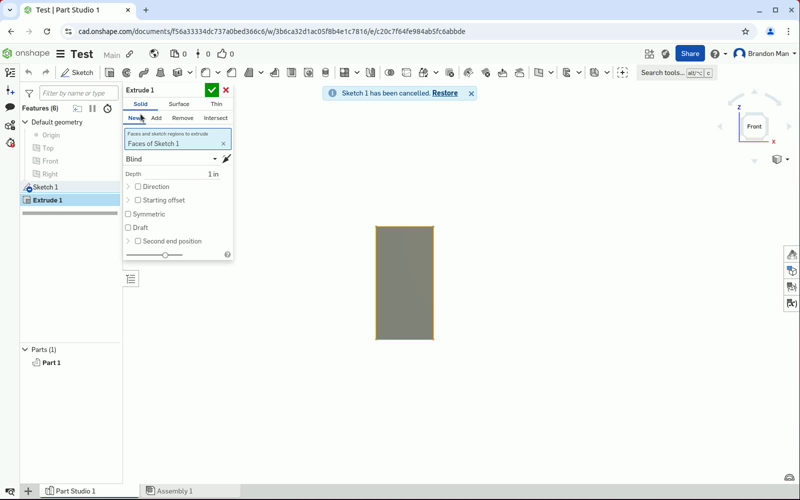
mouse_move(137, 120)
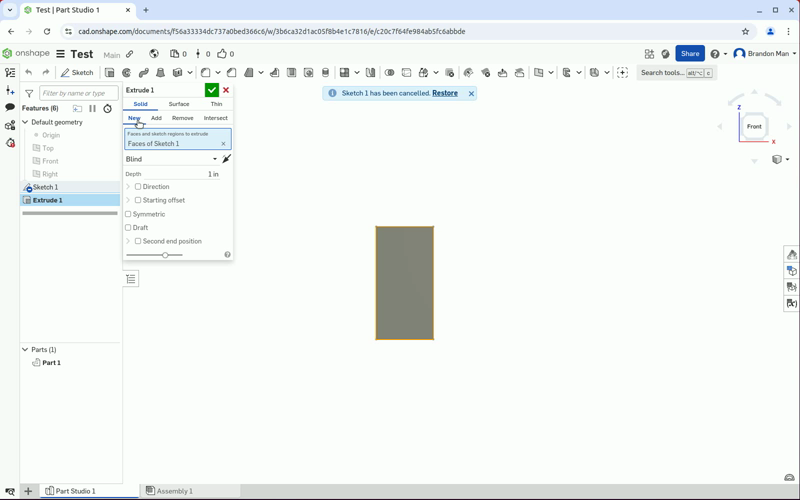
click(137, 120)
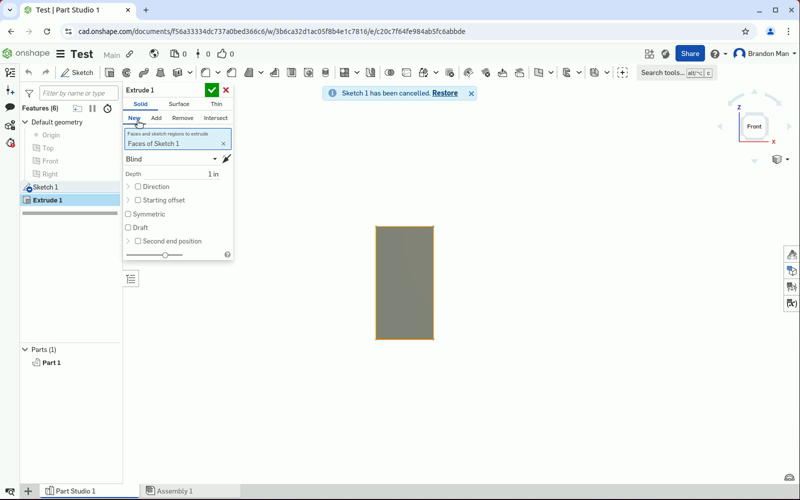
key(tab, 4)
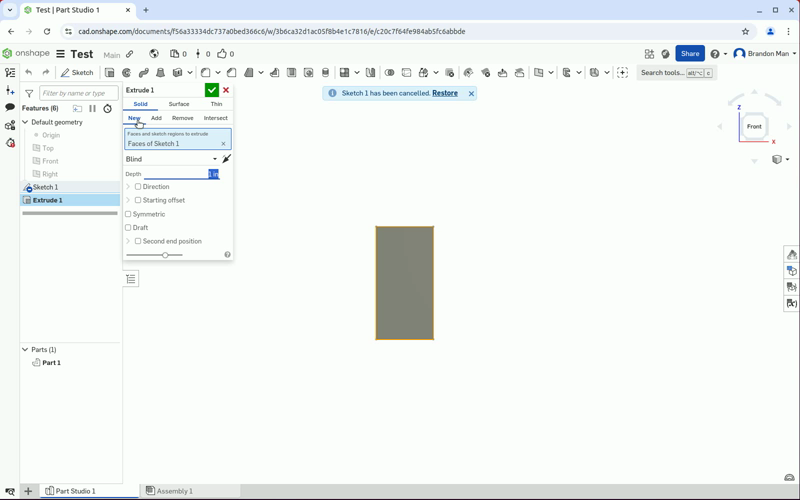
text(23.108)
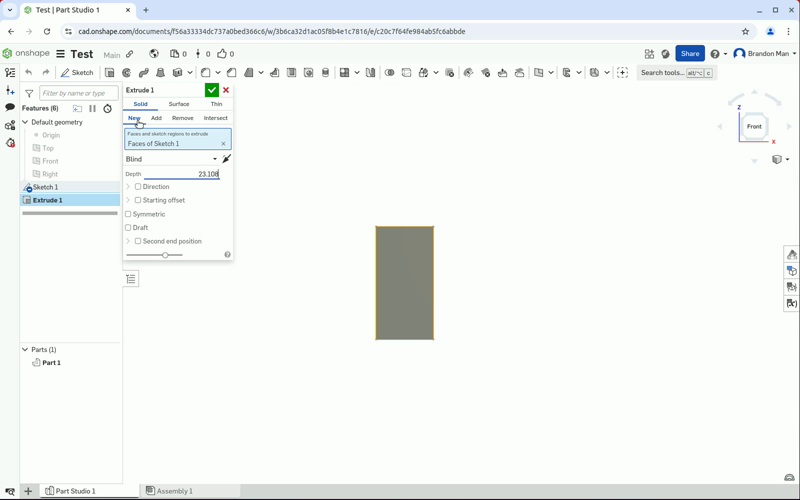
key(enter)
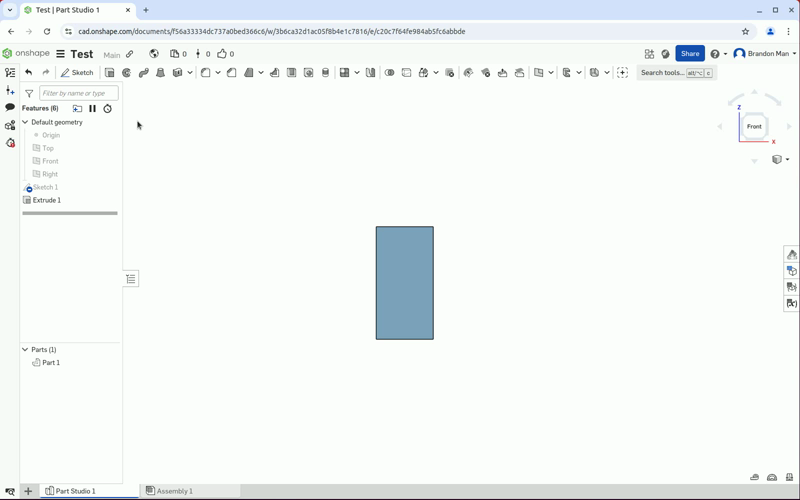
key(shift+h)
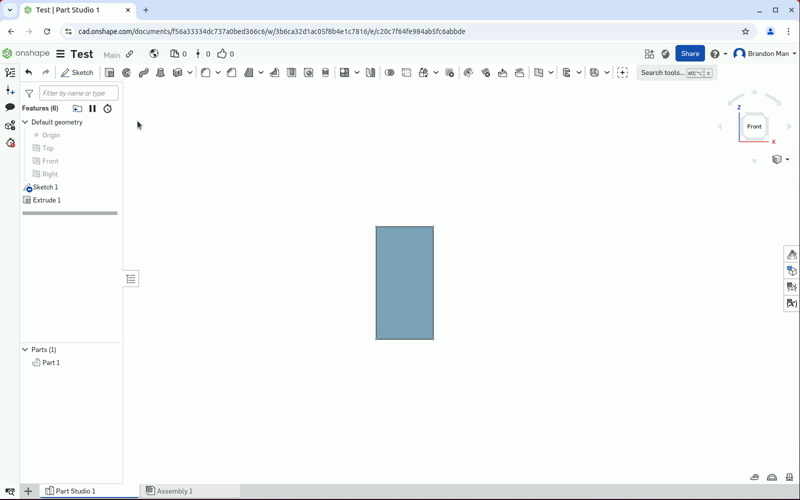
key(shift+h)
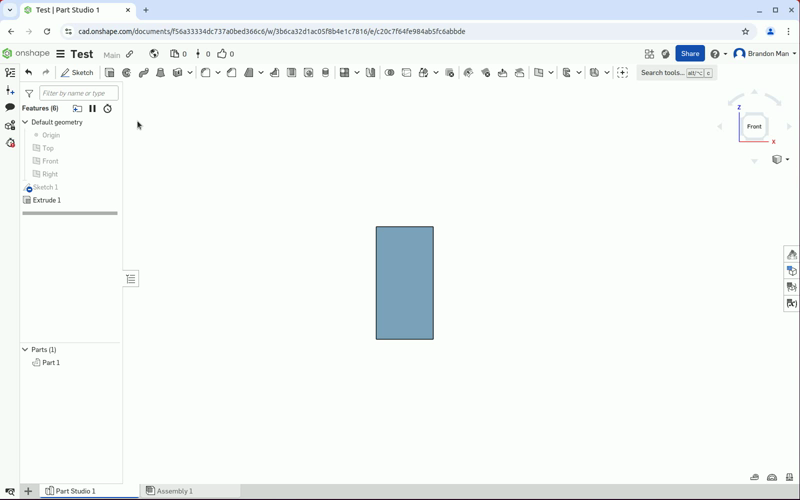
mouse_move(73, 189)
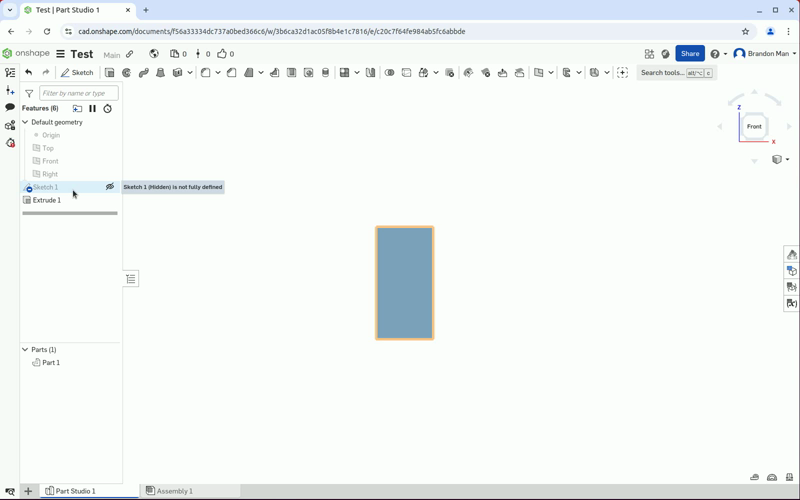
click(73, 189)
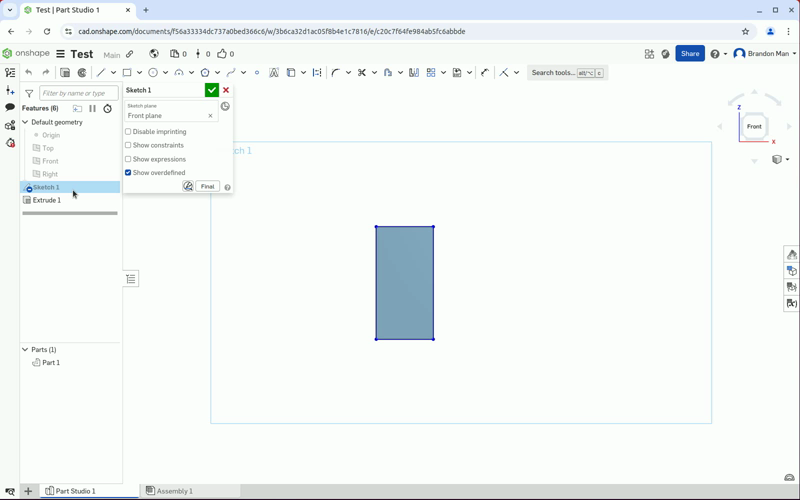
mouse_move(229, 92)
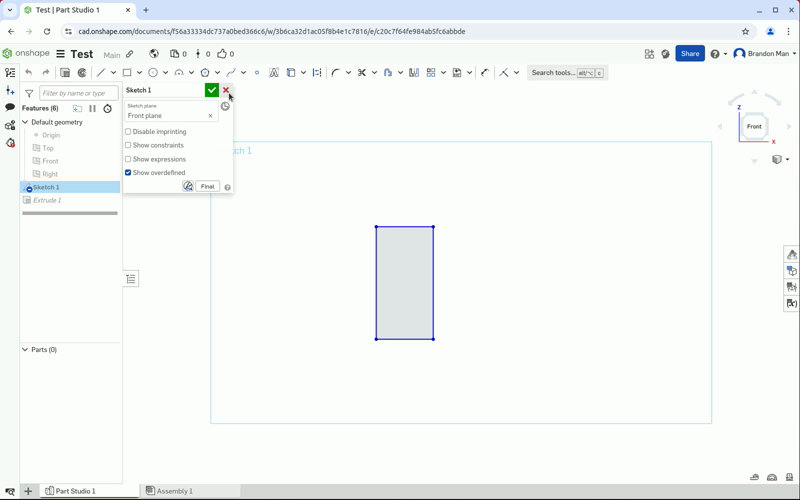
click(229, 92)
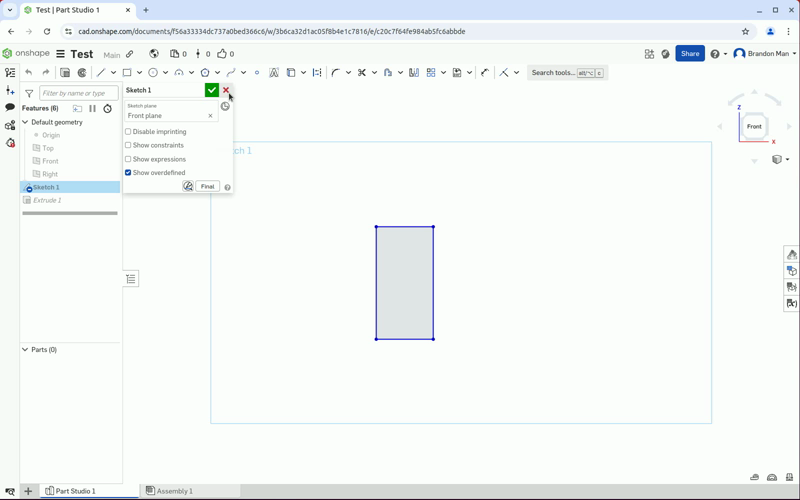
key(shift+s)
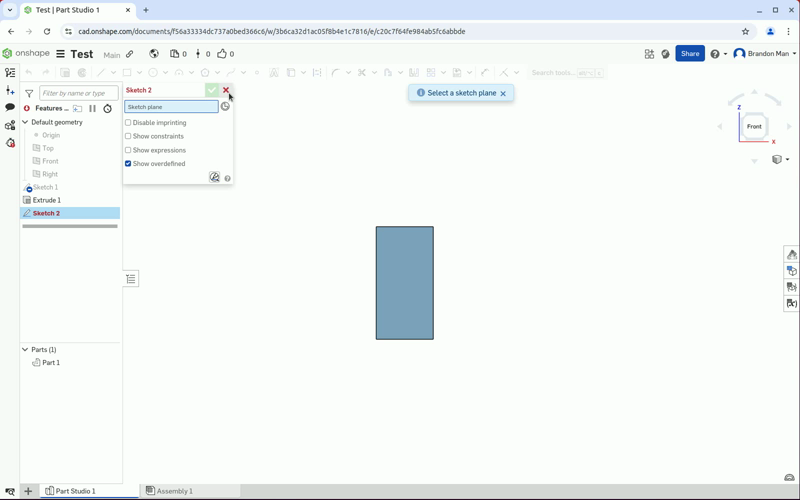
mouse_move(73, 163)
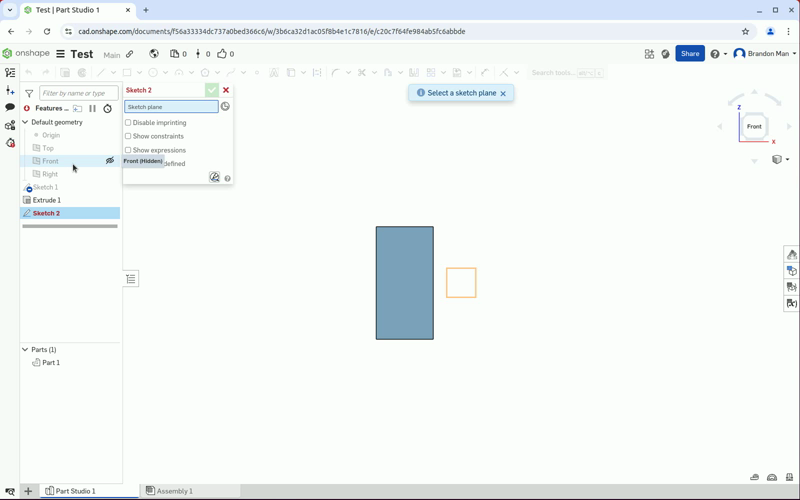
click(73, 163)
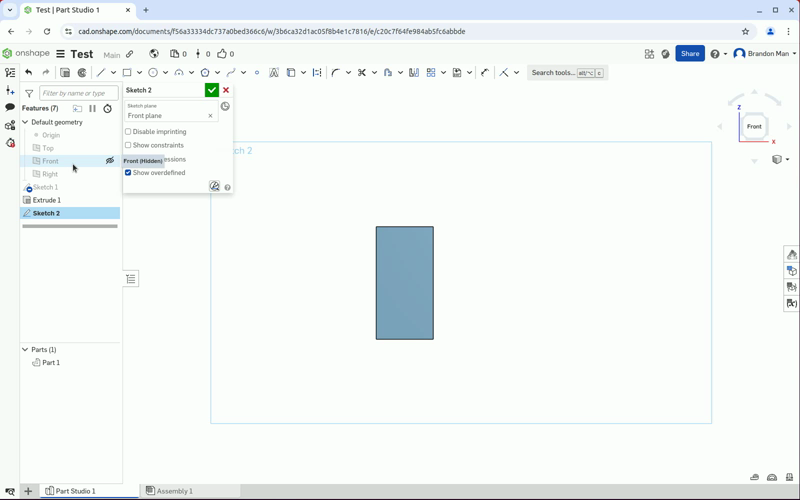
mouse_move(73, 352)
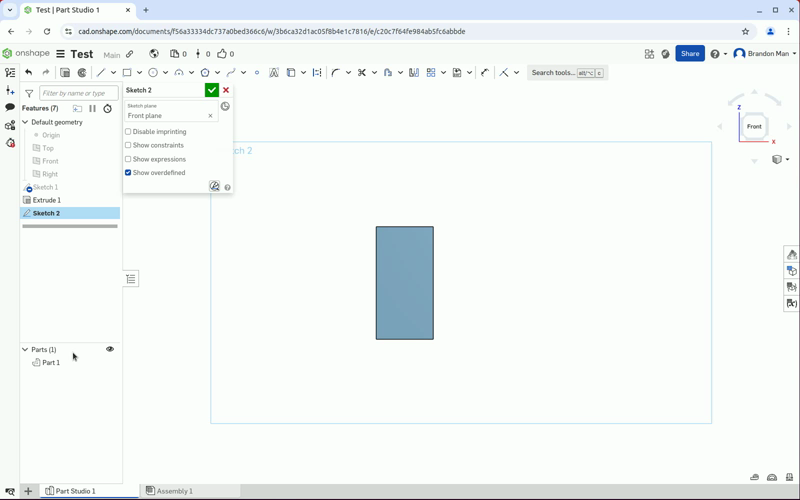
key(y)
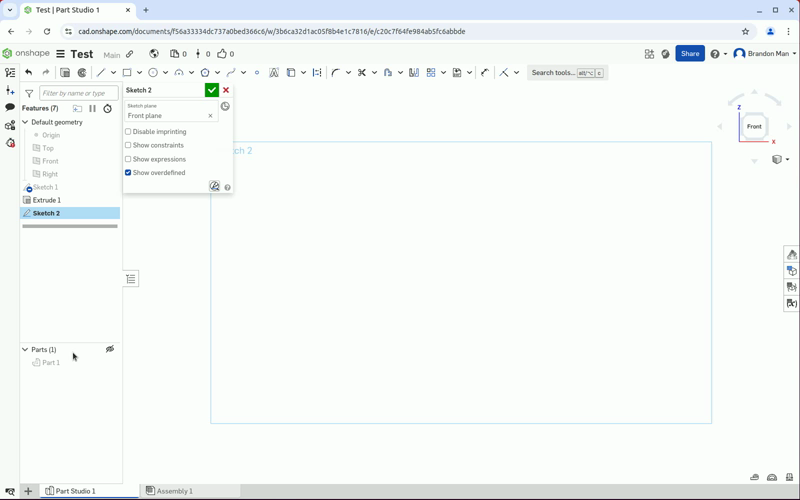
key(l)
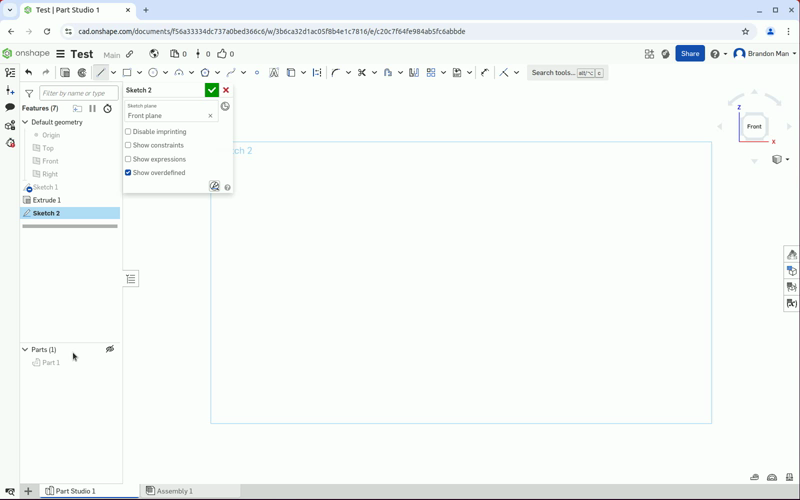
key_down(shift)
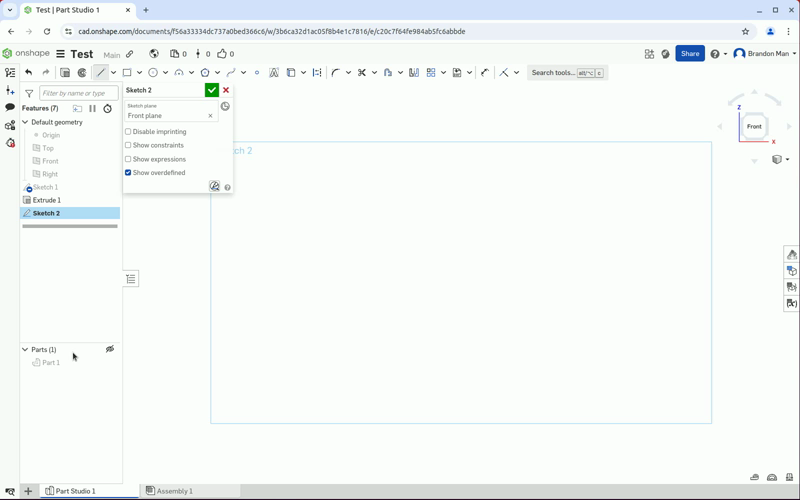
mouse_move(432, 339)
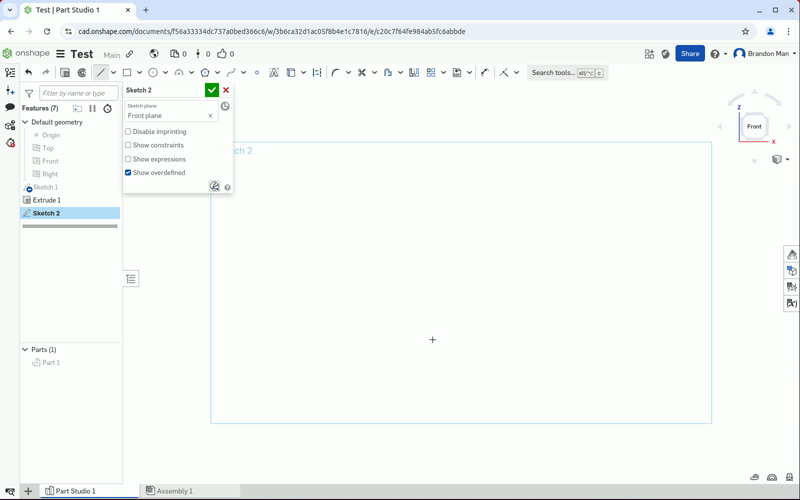
click(432, 339)
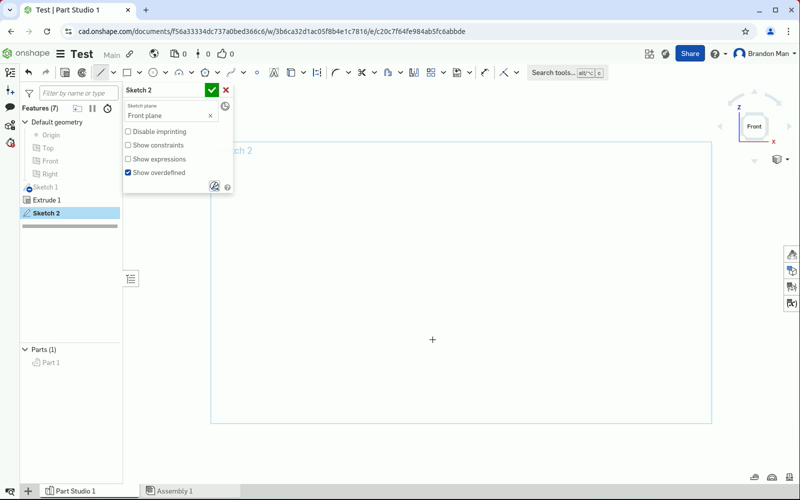
key_up(shift)
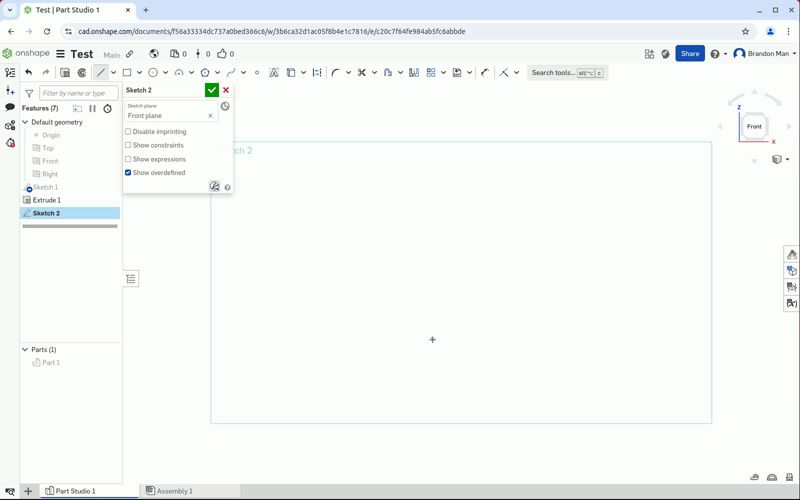
key_down(shift)
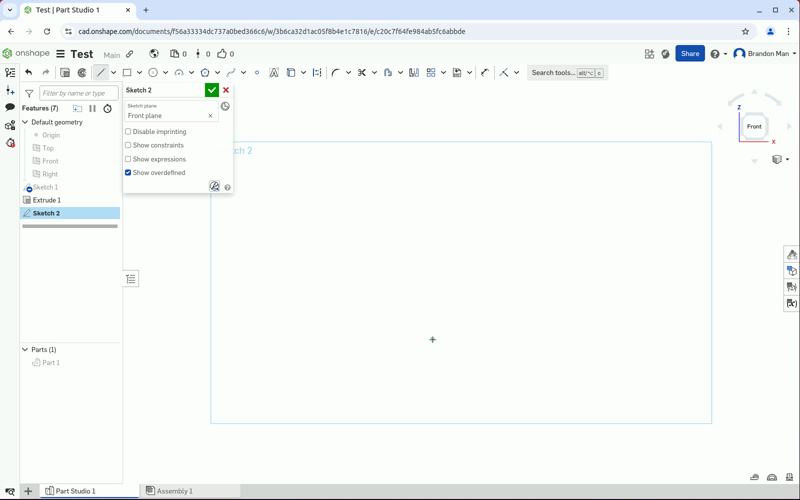
mouse_move(462, 339)
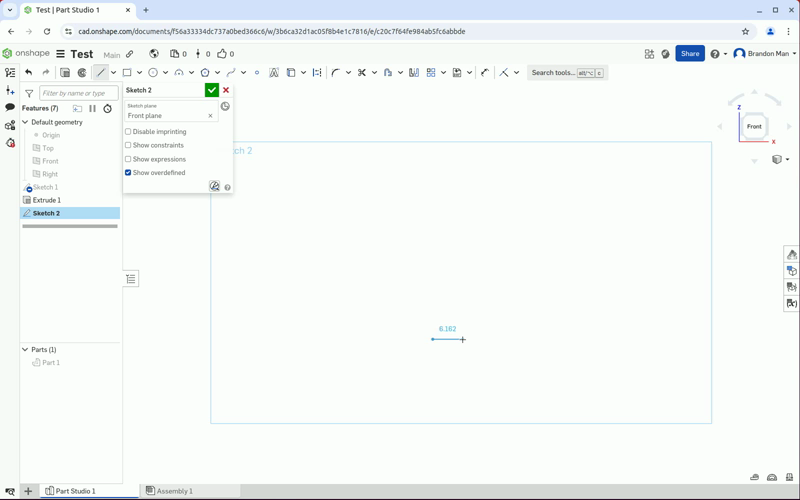
mouse_move(489, 339)
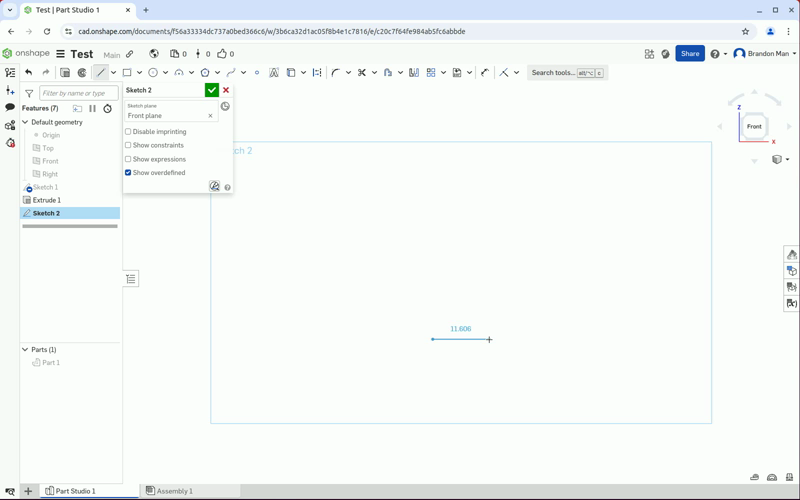
click(489, 339)
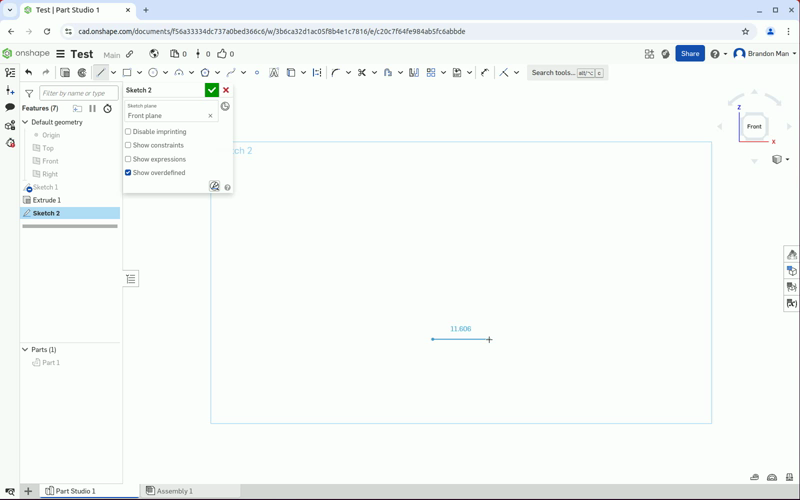
key_up(shift)
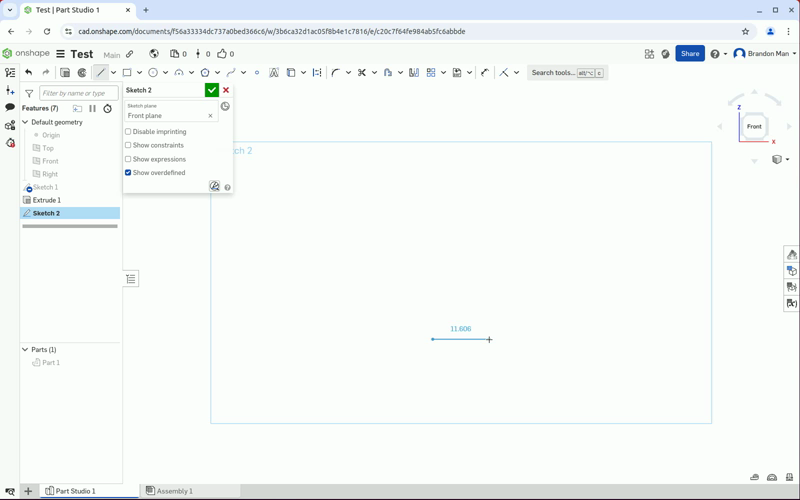
key_down(shift)
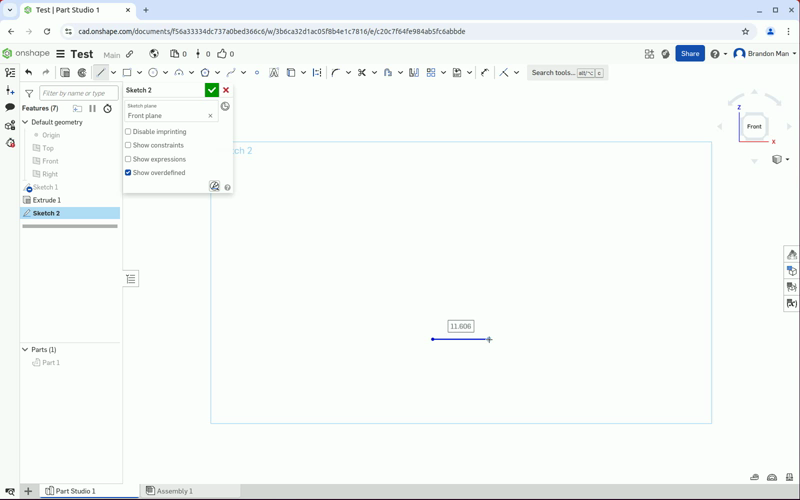
mouse_move(519, 339)
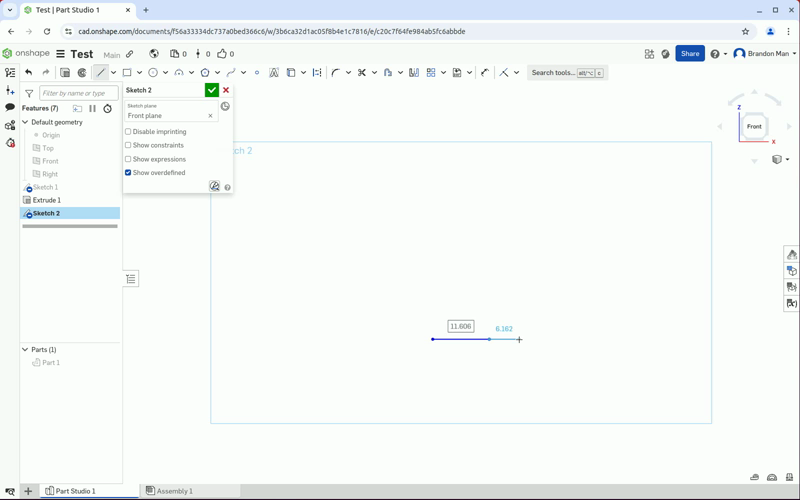
mouse_move(489, 282)
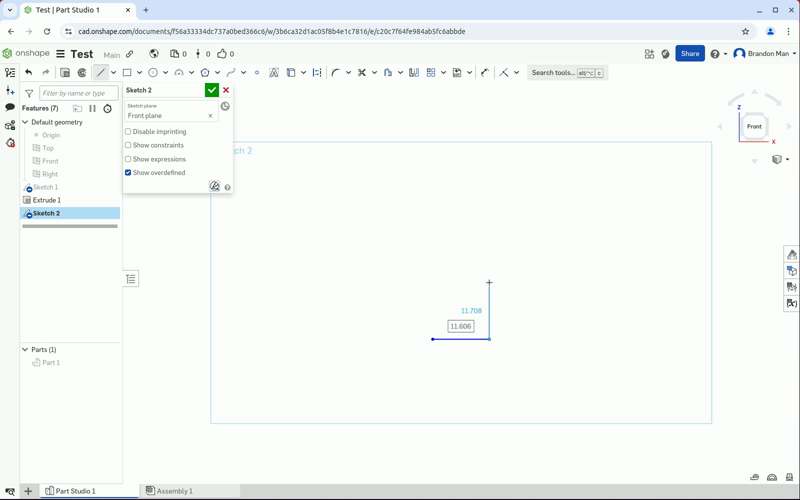
click(489, 282)
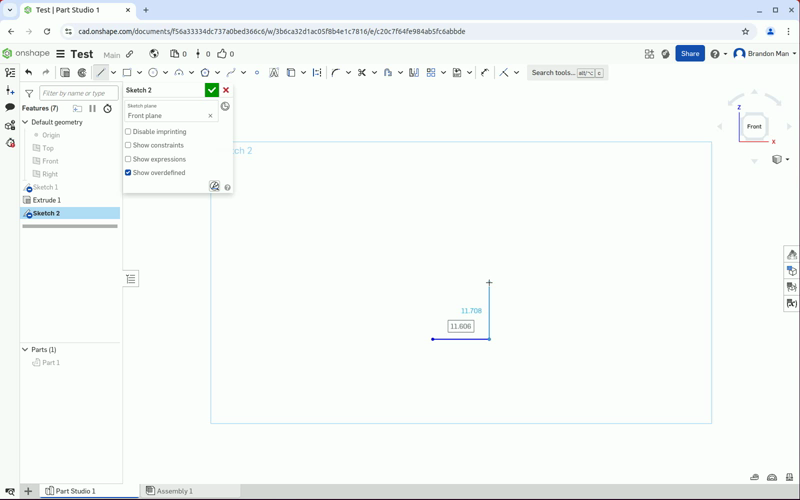
key_up(shift)
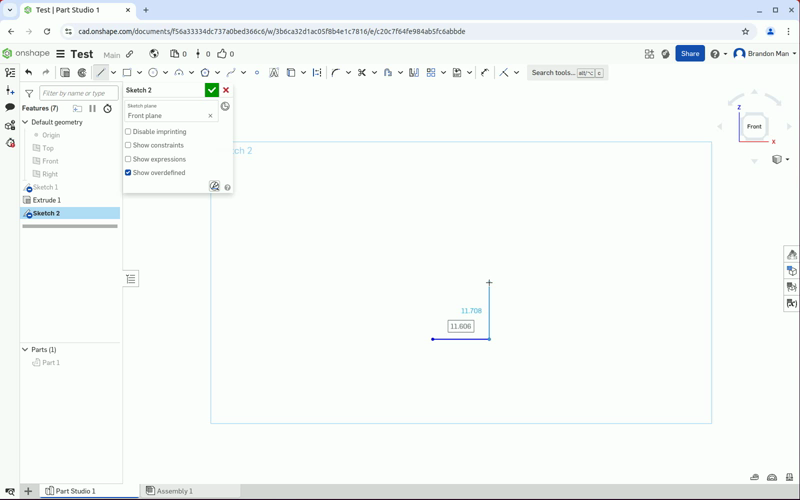
key_down(shift)
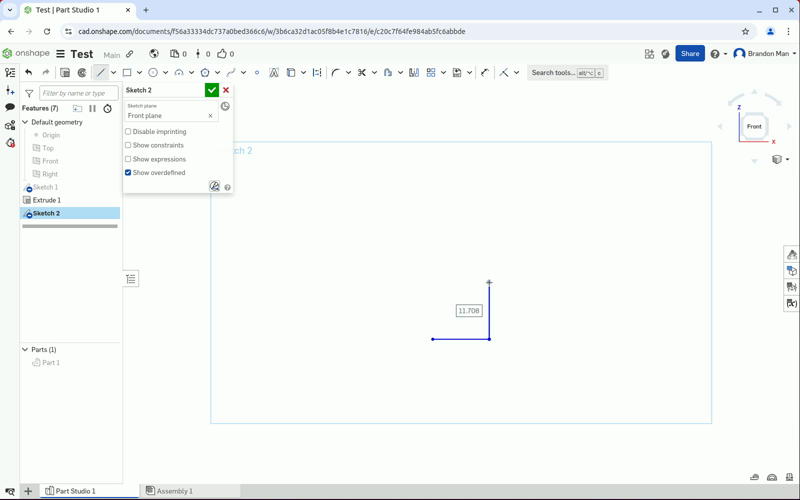
mouse_move(519, 282)
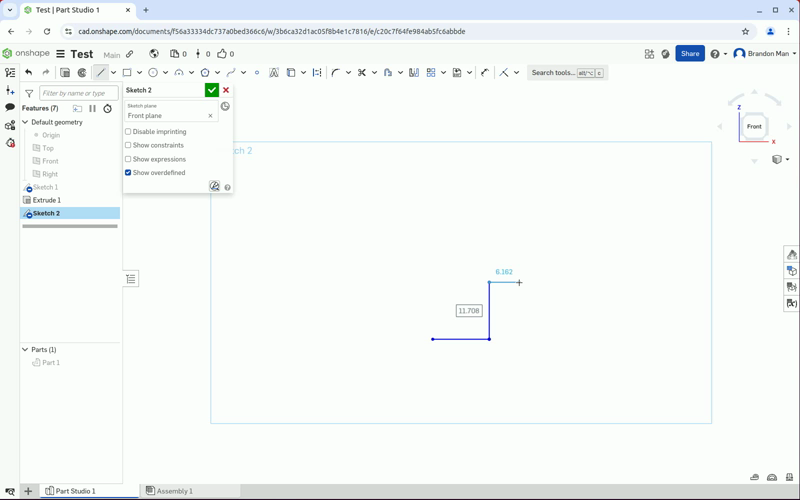
mouse_move(545, 282)
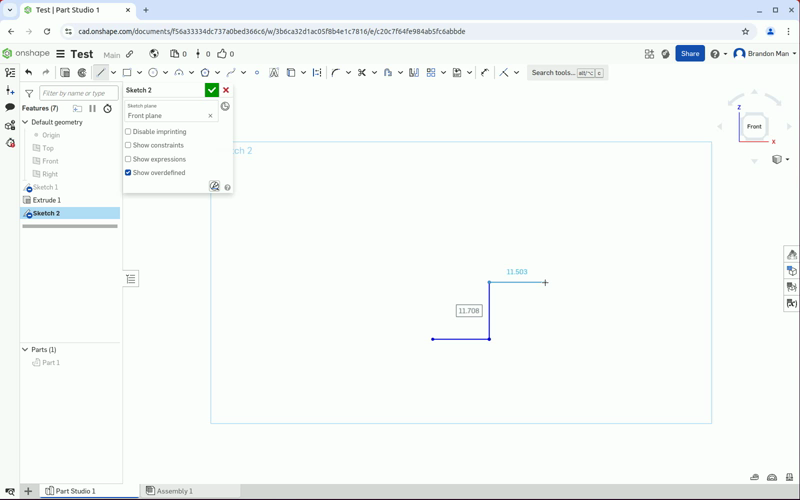
click(545, 282)
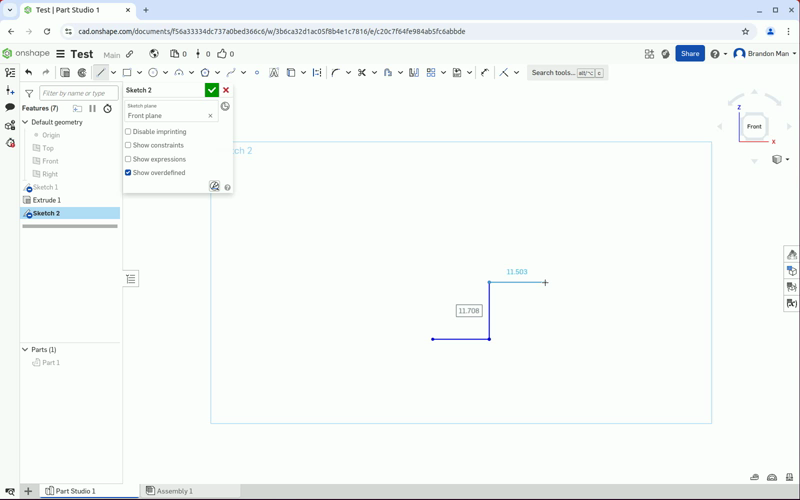
key_up(shift)
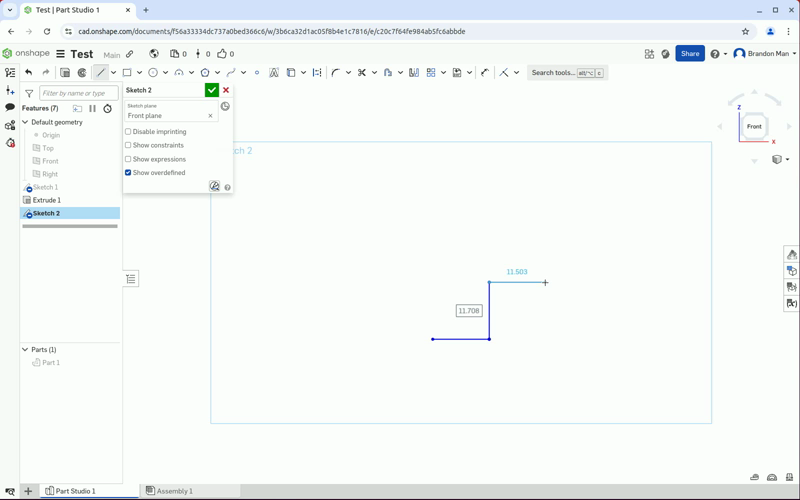
key_down(shift)
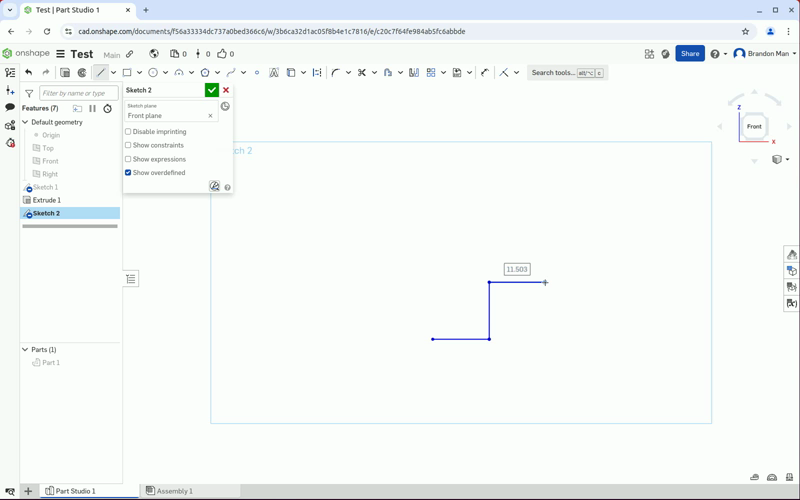
mouse_move(575, 282)
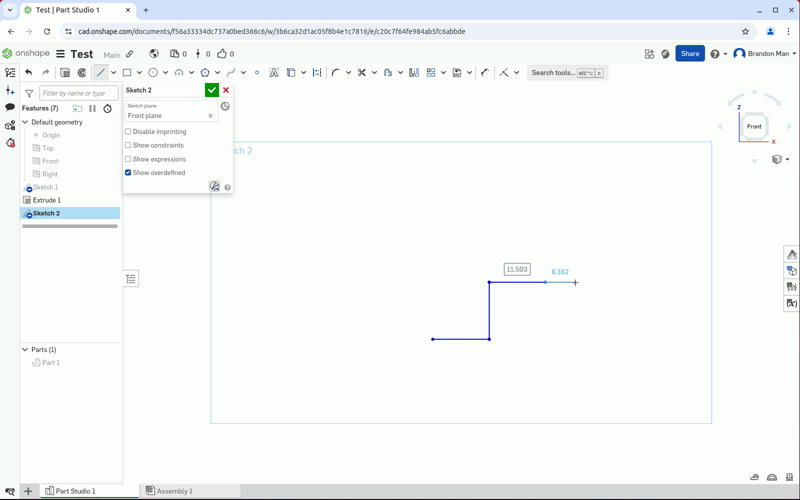
mouse_move(545, 226)
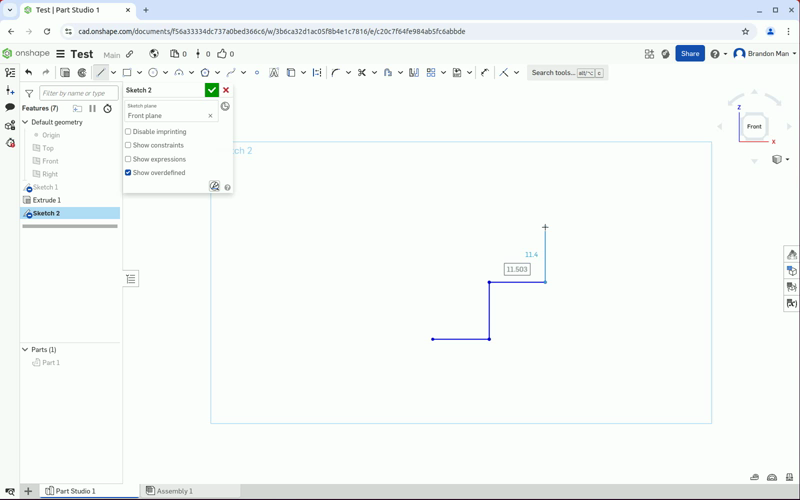
click(545, 226)
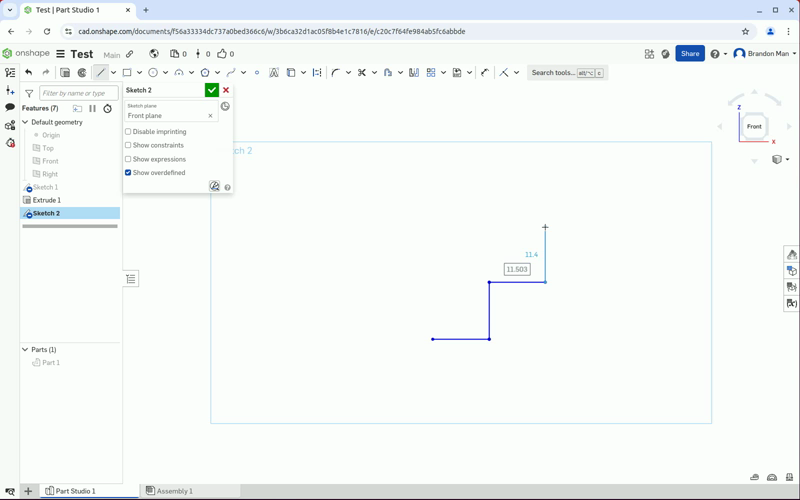
key_up(shift)
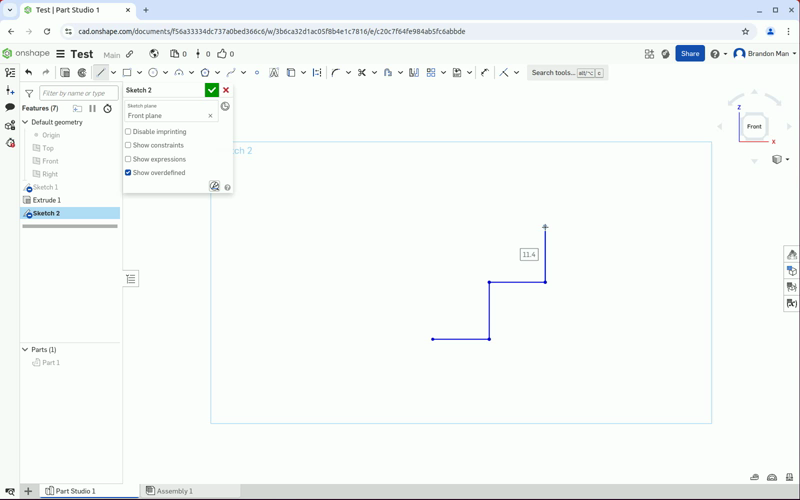
key_down(shift)
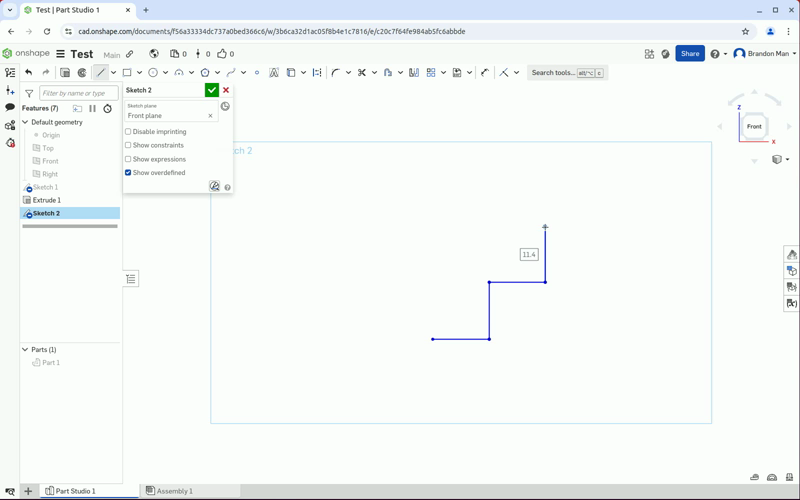
mouse_move(432, 226)
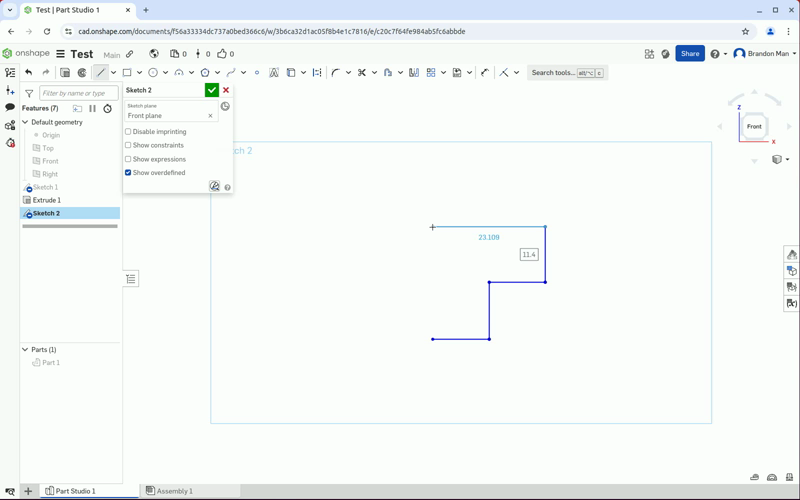
click(432, 226)
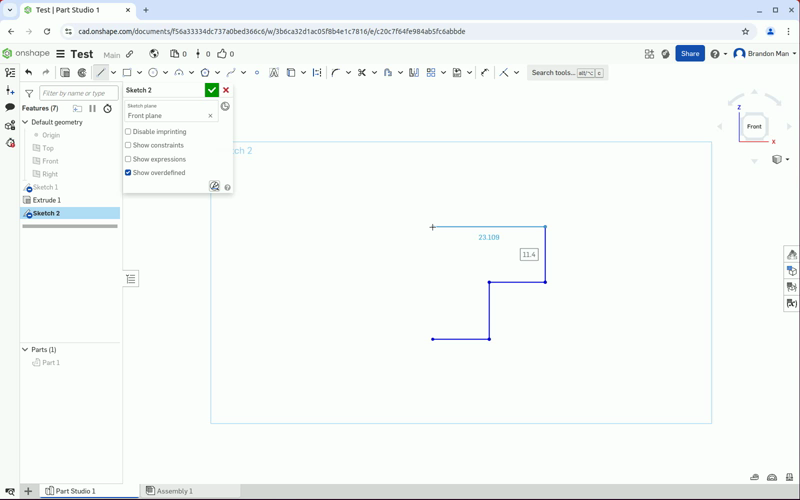
key_up(shift)
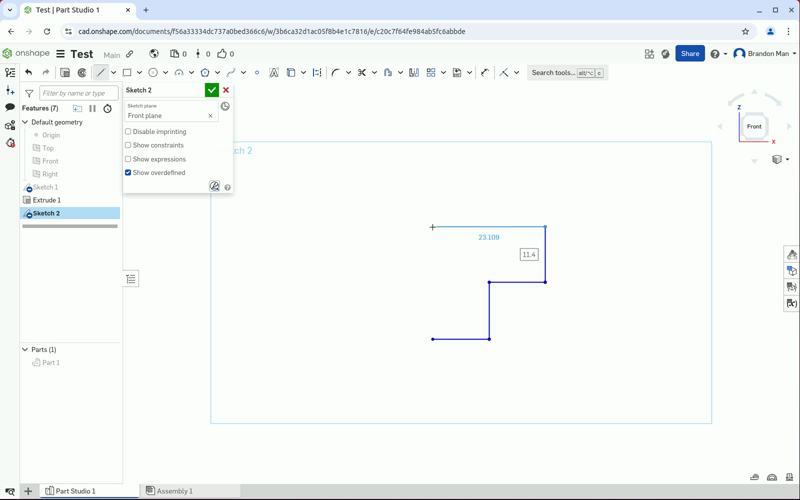
key_down(shift)
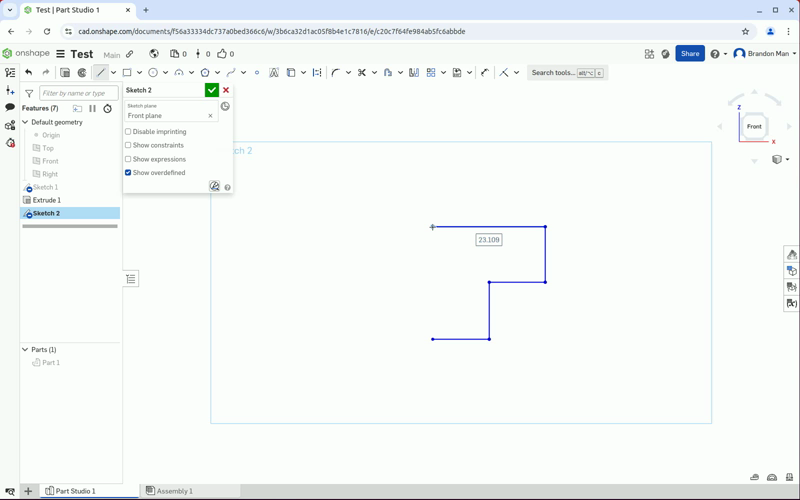
mouse_move(432, 339)
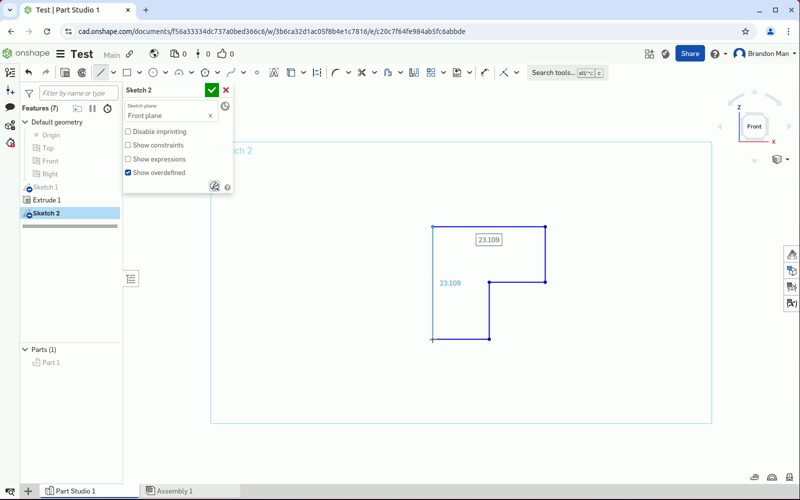
key_up(shift)
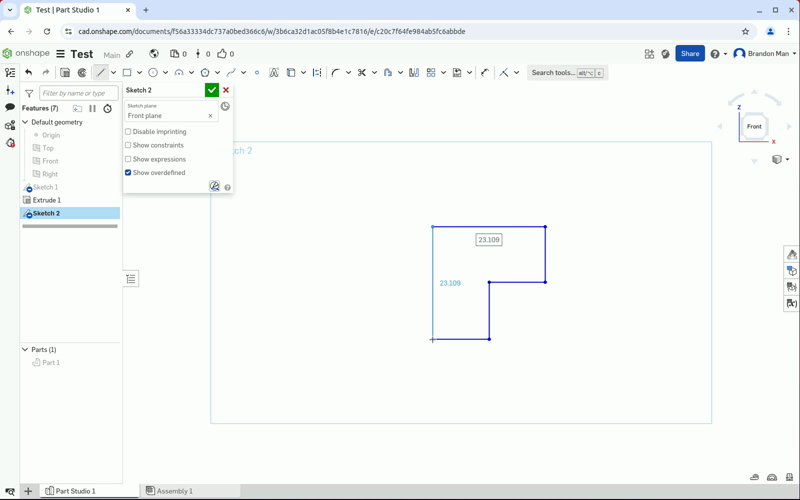
click(432, 339)
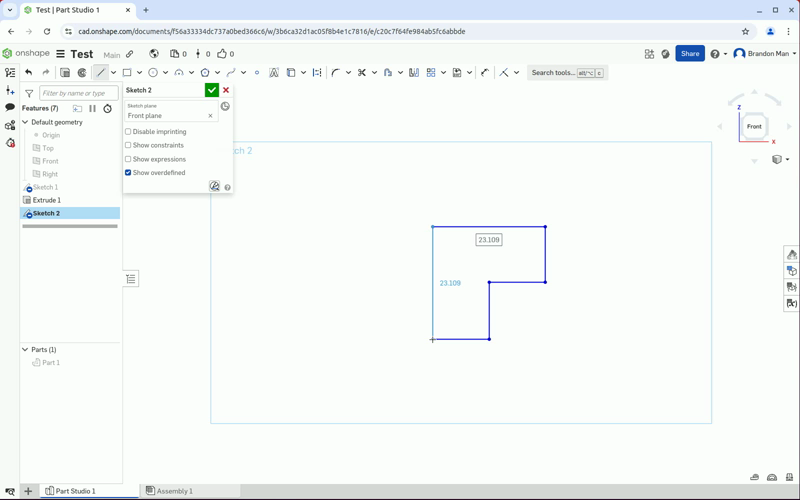
key(esc)
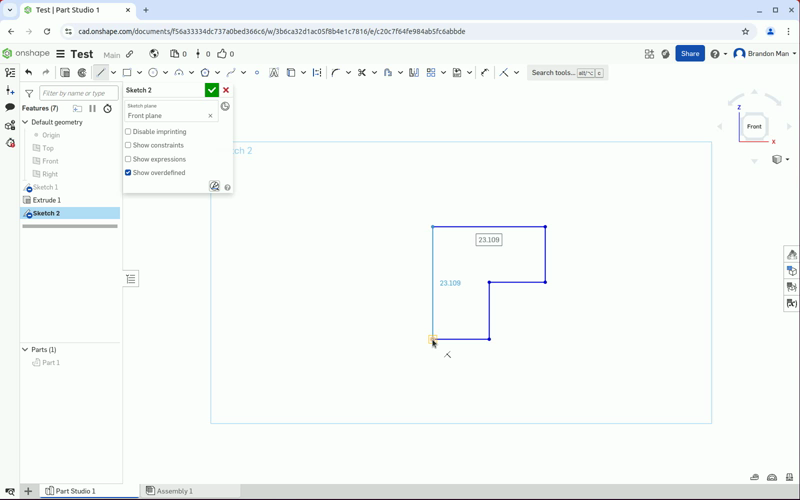
mouse_move(471, 266)
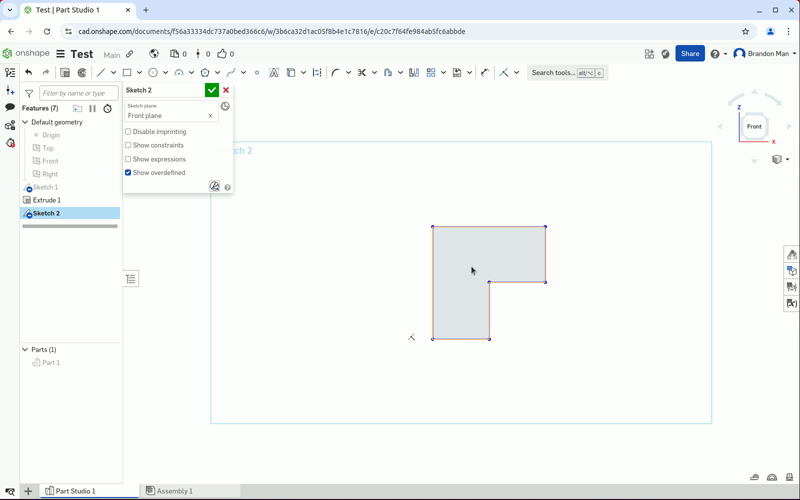
click(471, 266)
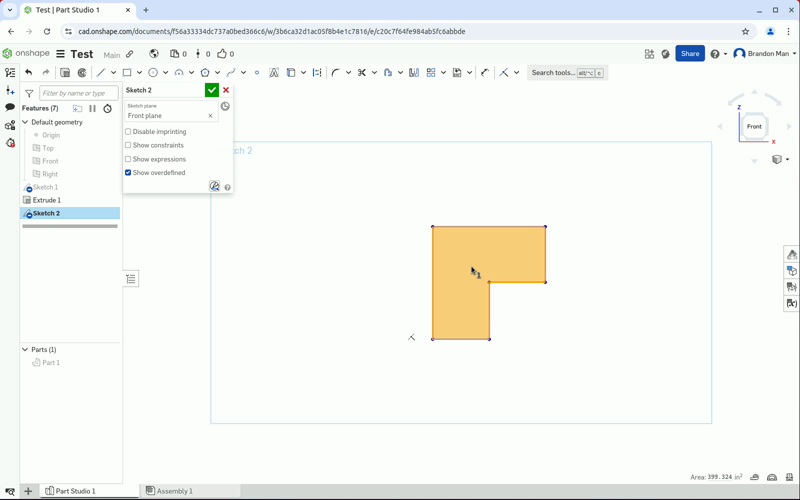
mouse_move(73, 352)
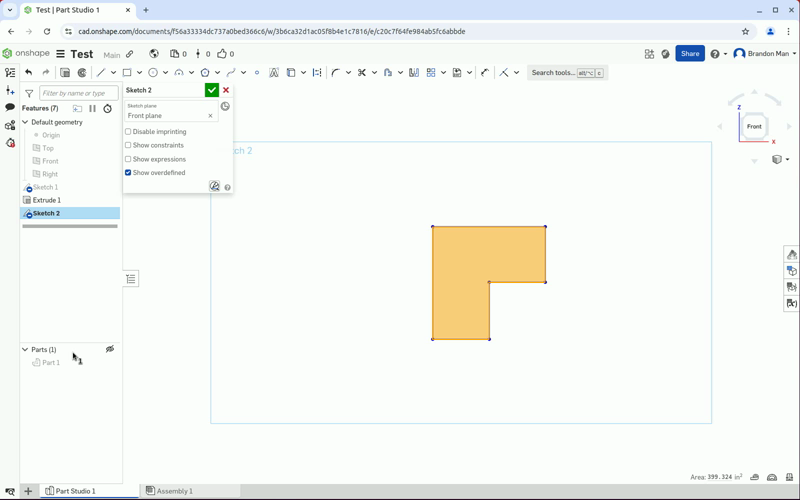
key(shift+y)
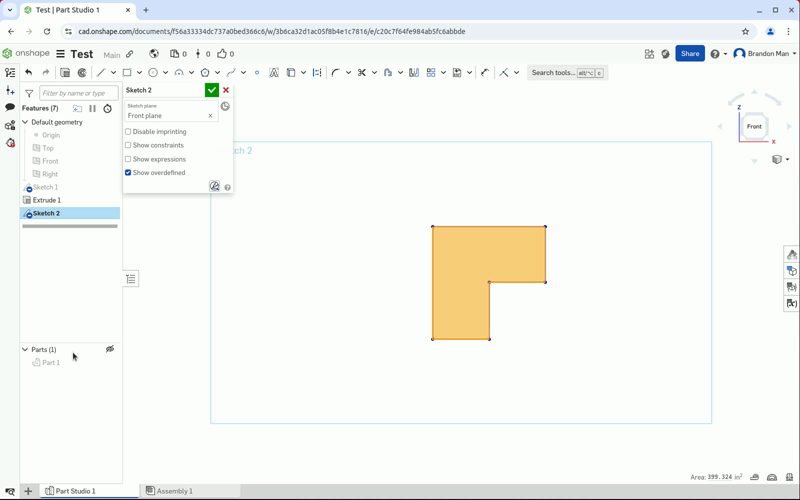
key(shift+e)
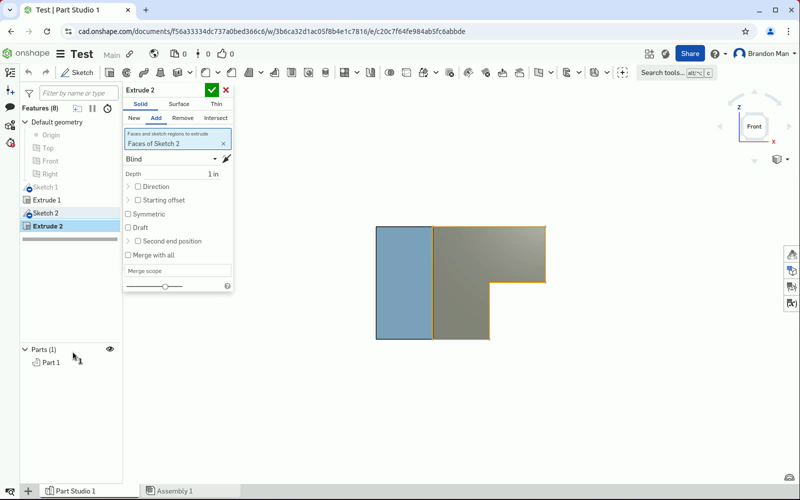
mouse_move(143, 106)
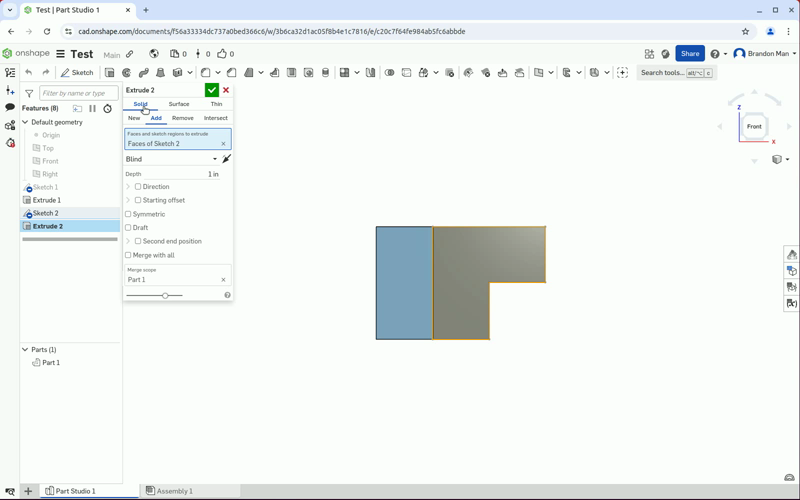
click(143, 106)
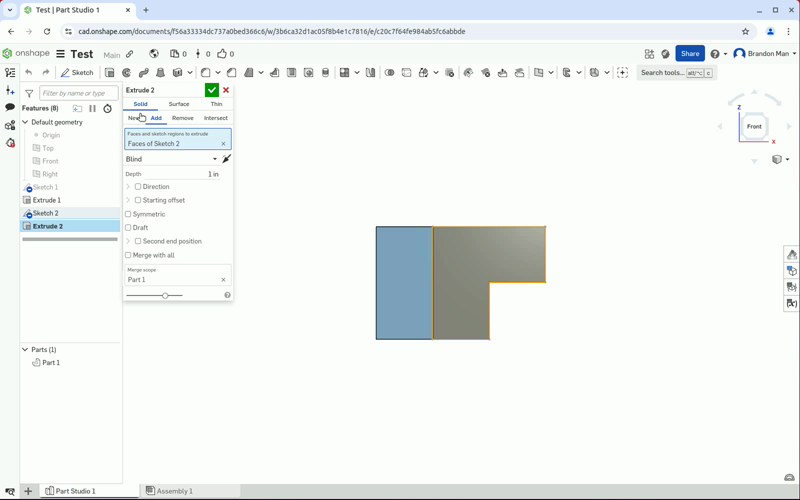
mouse_move(137, 120)
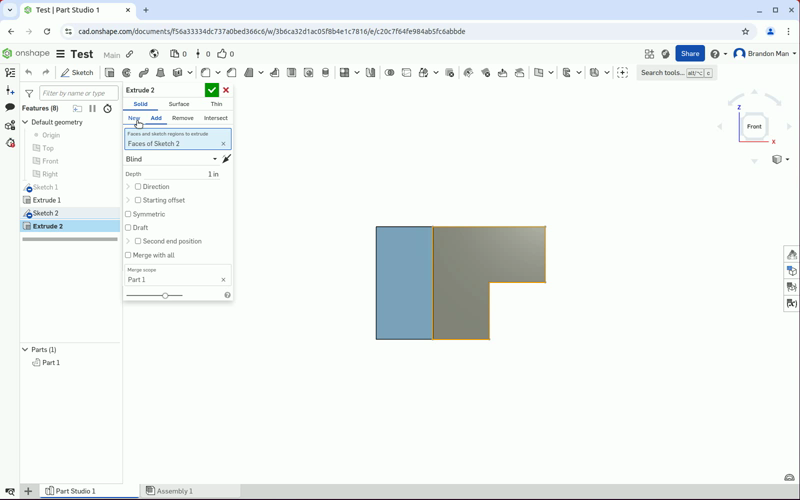
click(137, 120)
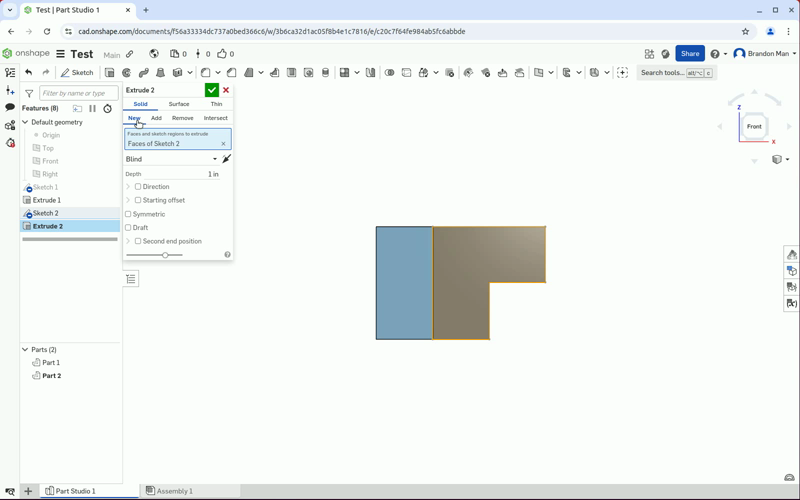
key(tab, 4)
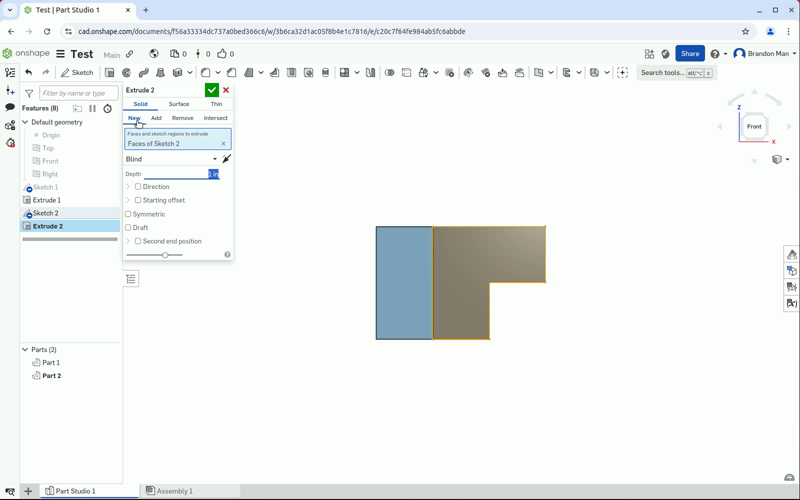
text(11.554)
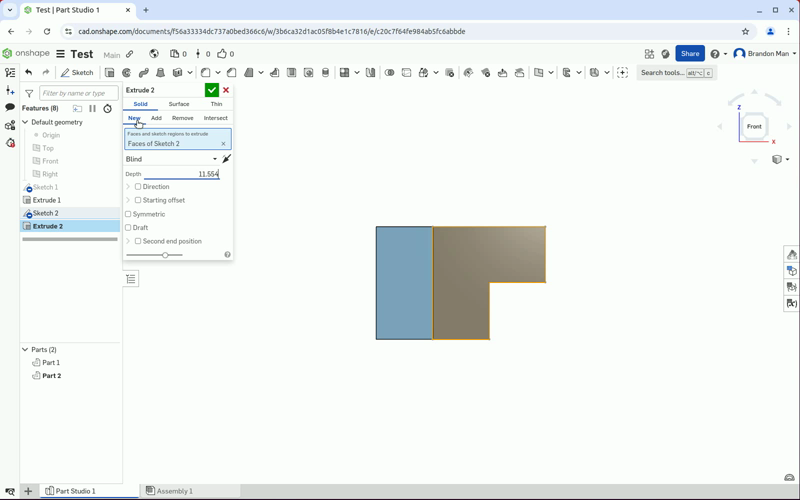
key(enter)
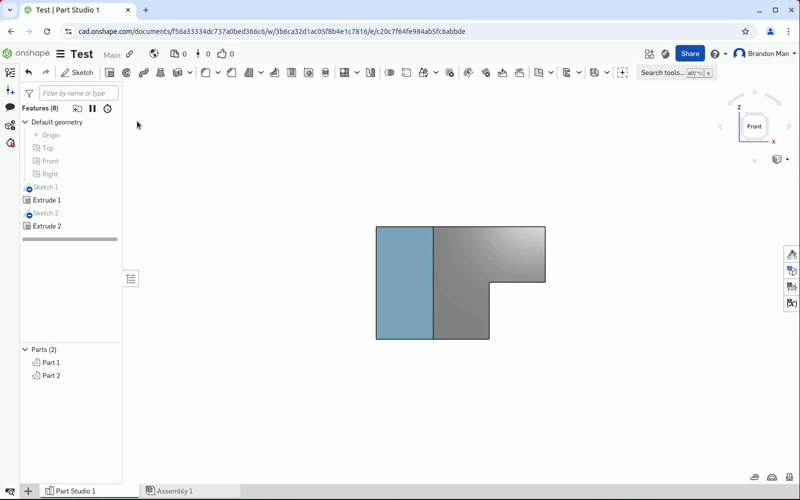
key(shift+h)
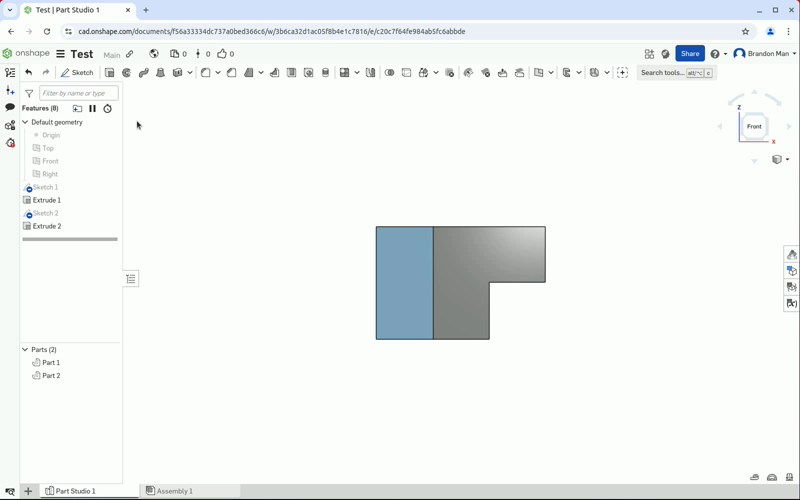
key(shift+h)
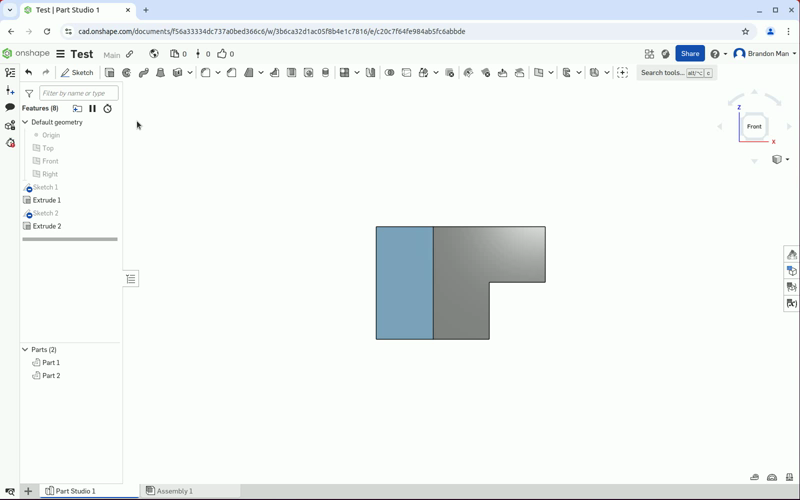
mouse_move(73, 189)
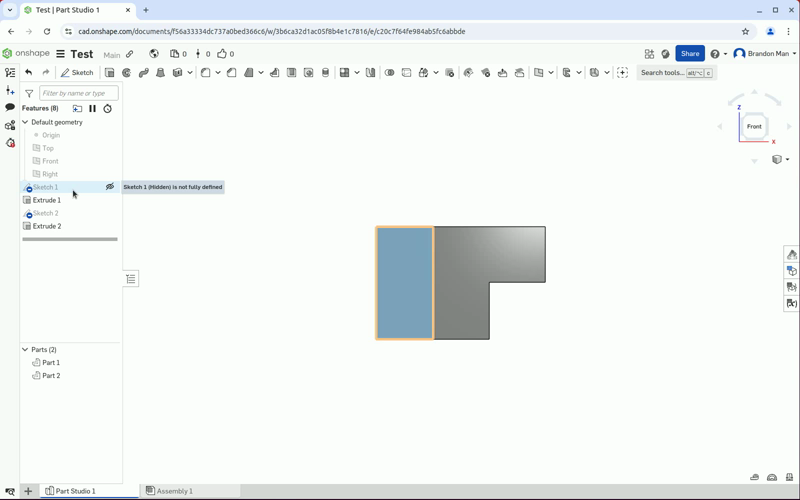
click(73, 189)
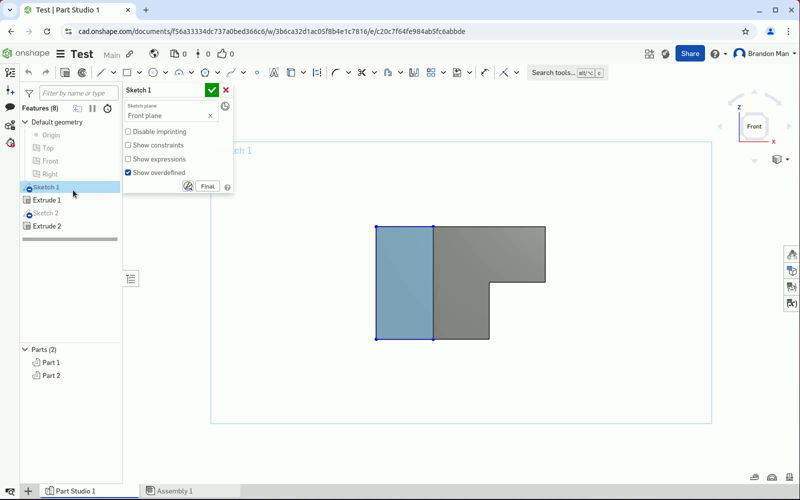
mouse_move(229, 92)
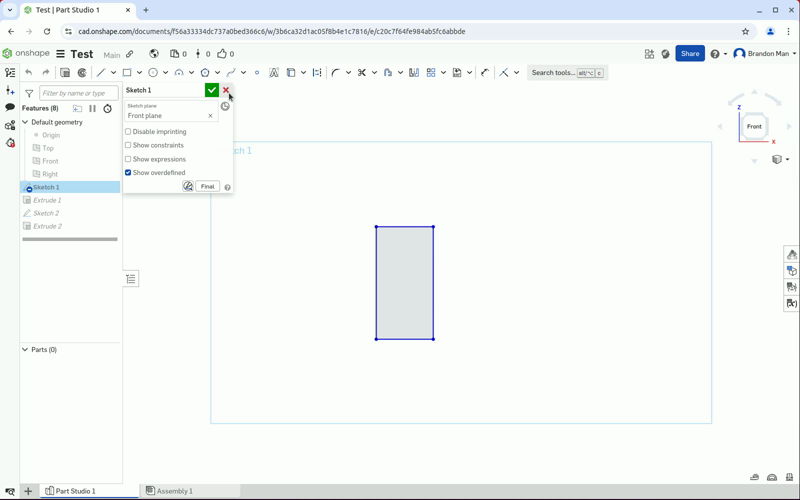
click(229, 92)
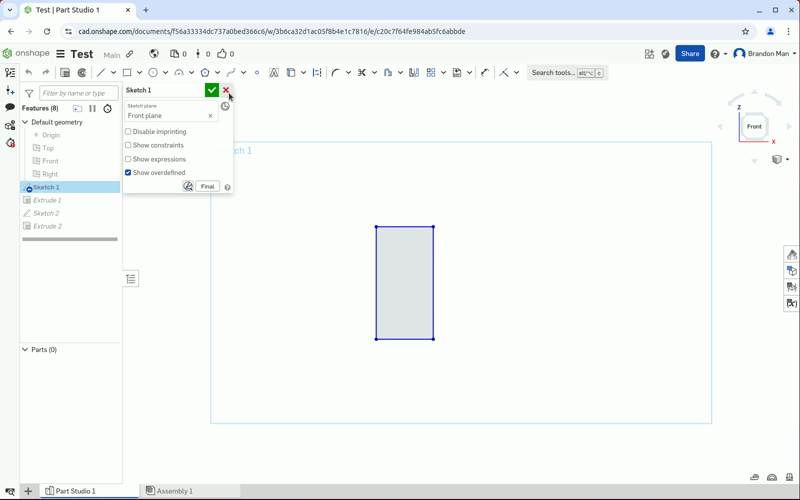
key(shift+s)
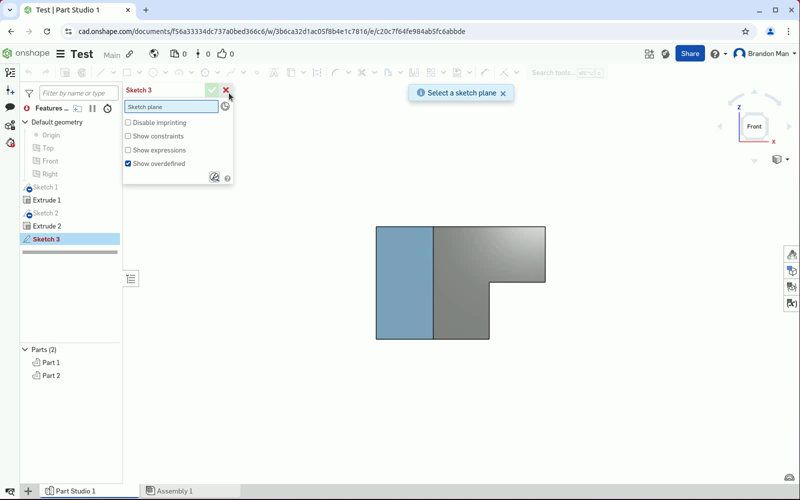
mouse_move(73, 163)
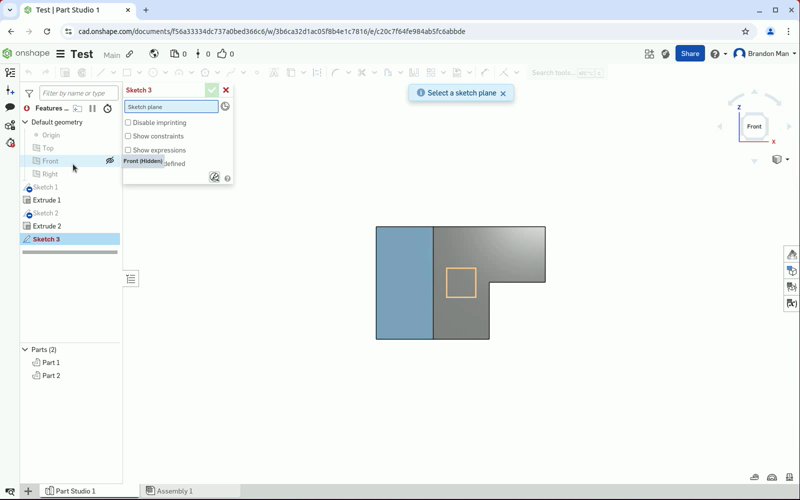
click(73, 163)
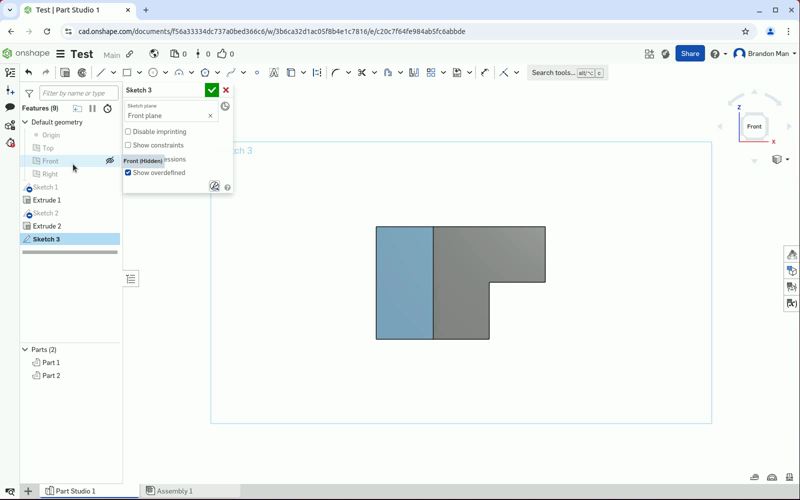
mouse_move(73, 352)
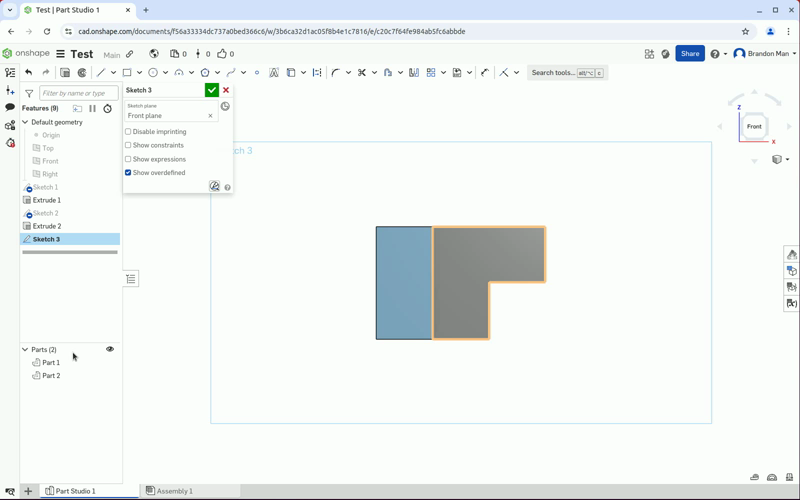
key(y)
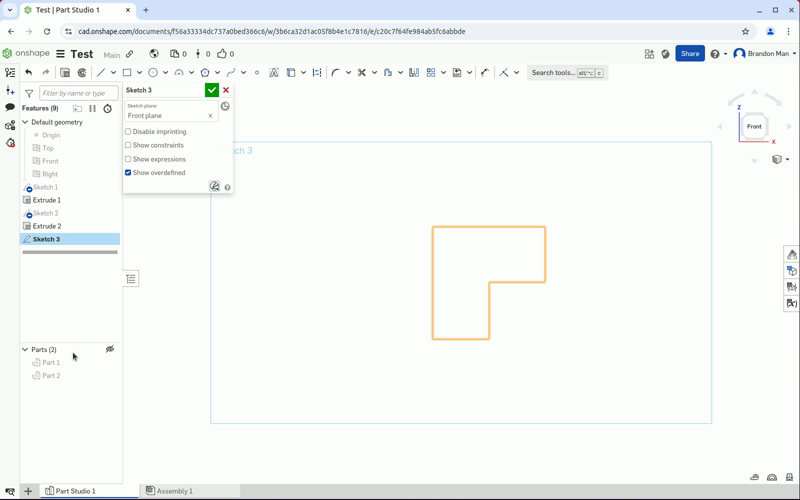
key(l)
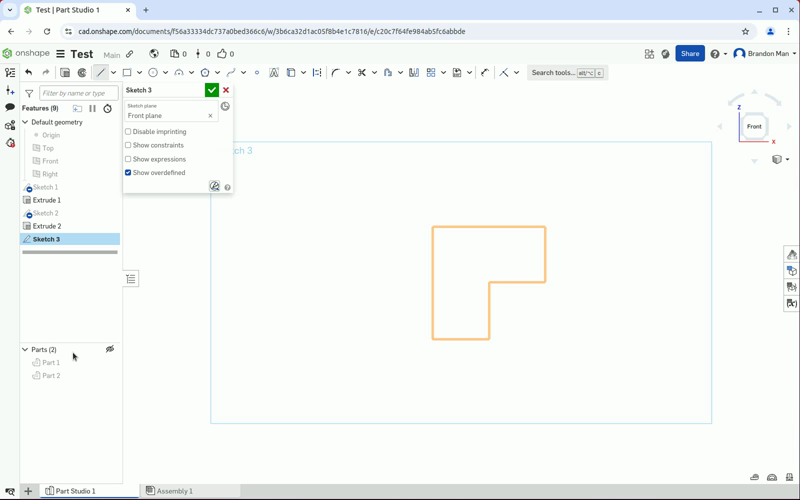
key_down(shift)
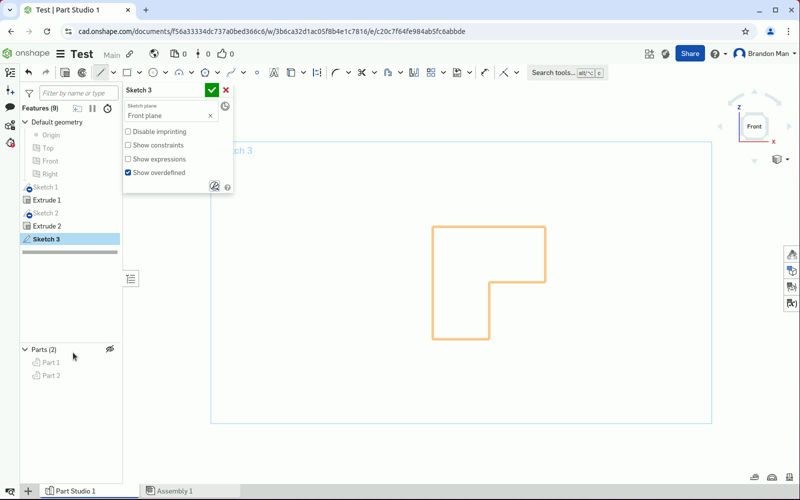
mouse_move(489, 339)
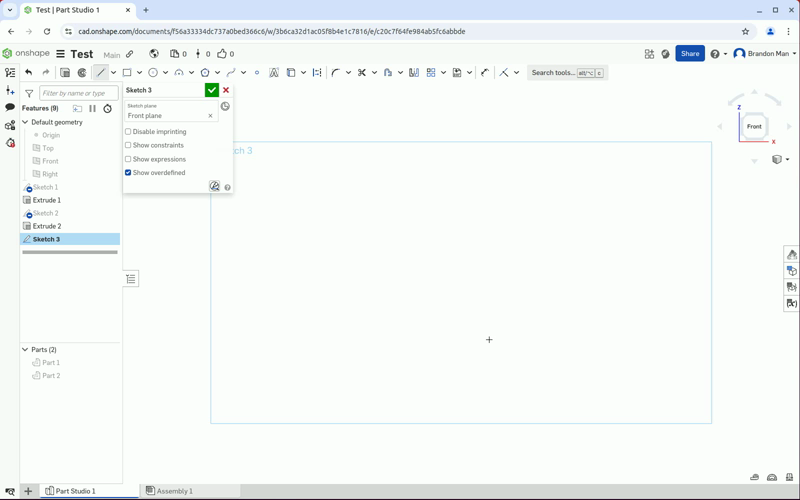
click(489, 339)
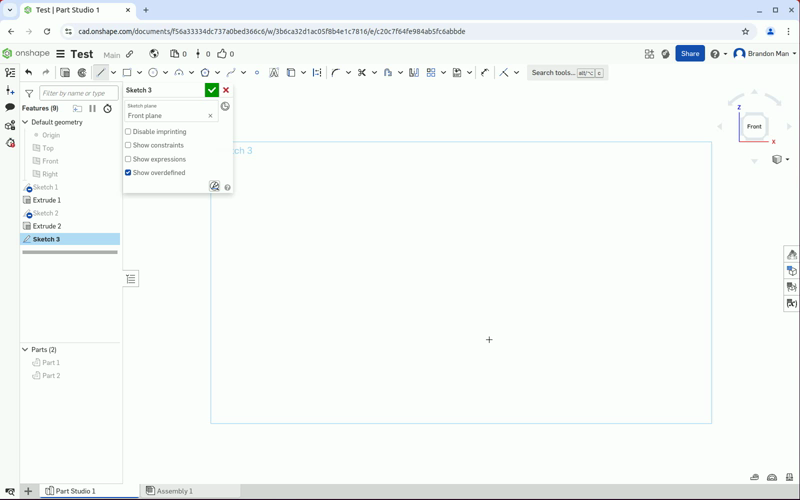
key_up(shift)
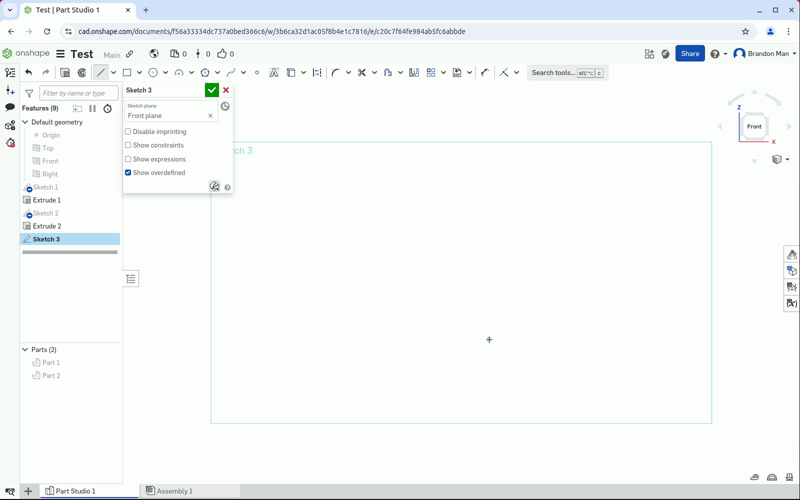
key_down(shift)
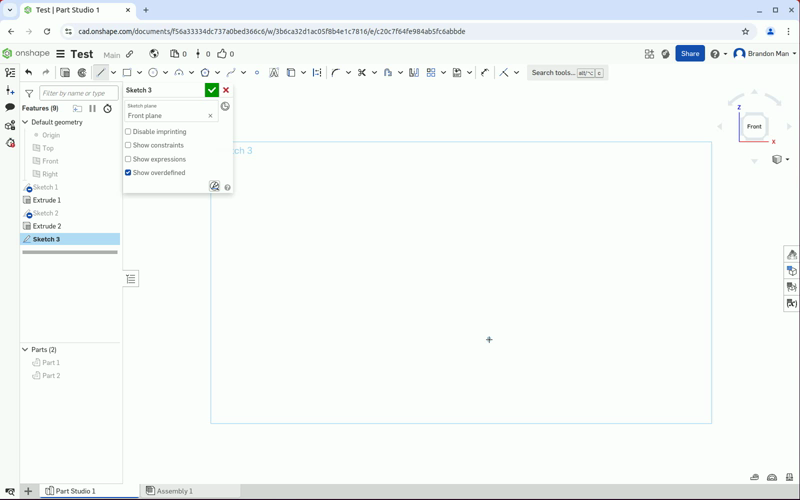
mouse_move(519, 339)
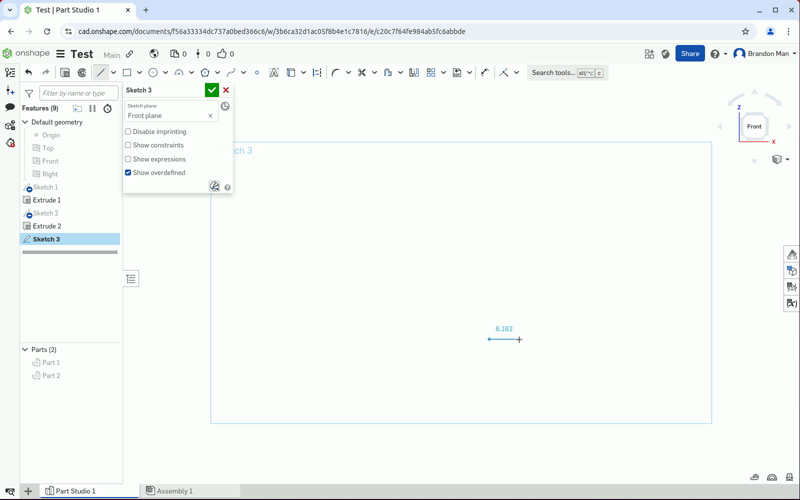
mouse_move(545, 339)
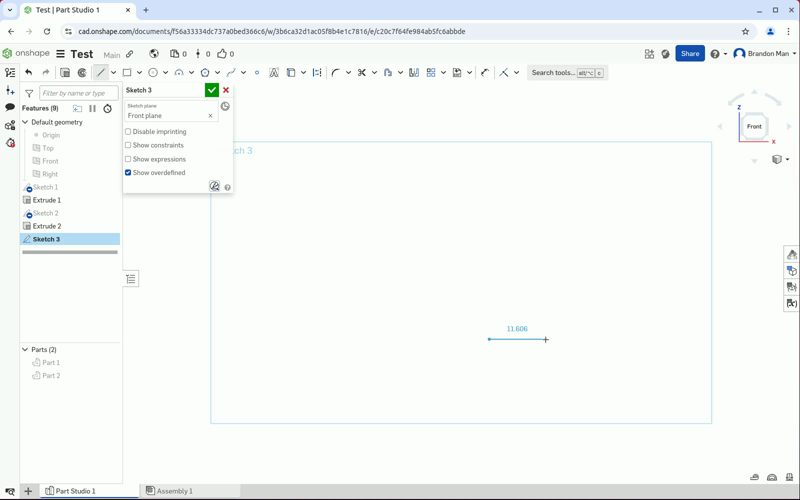
click(545, 339)
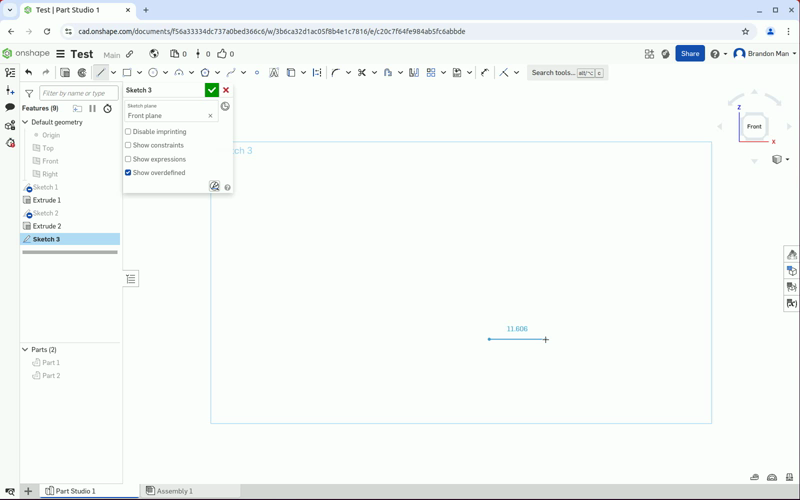
key_up(shift)
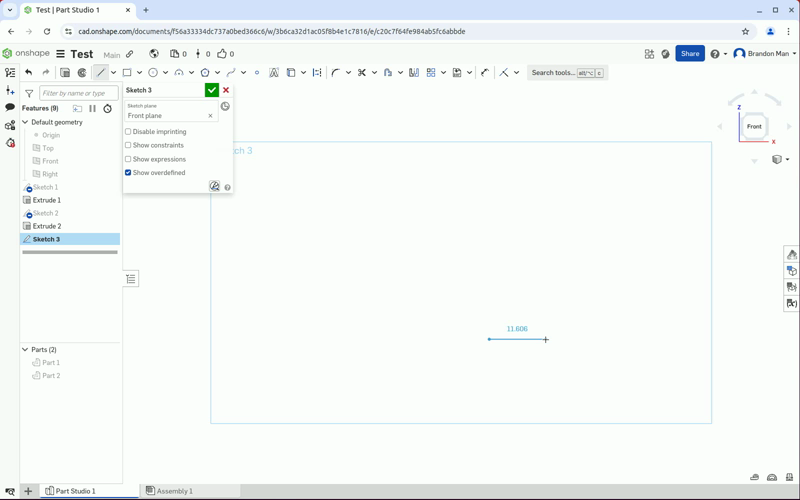
key_down(shift)
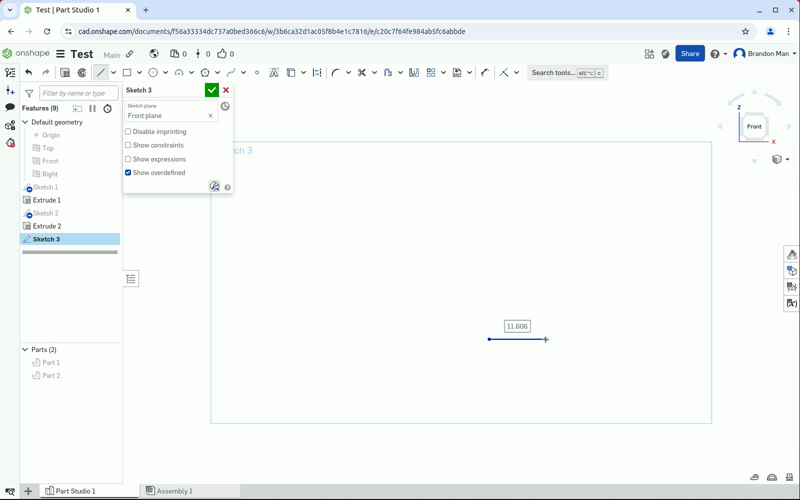
mouse_move(575, 339)
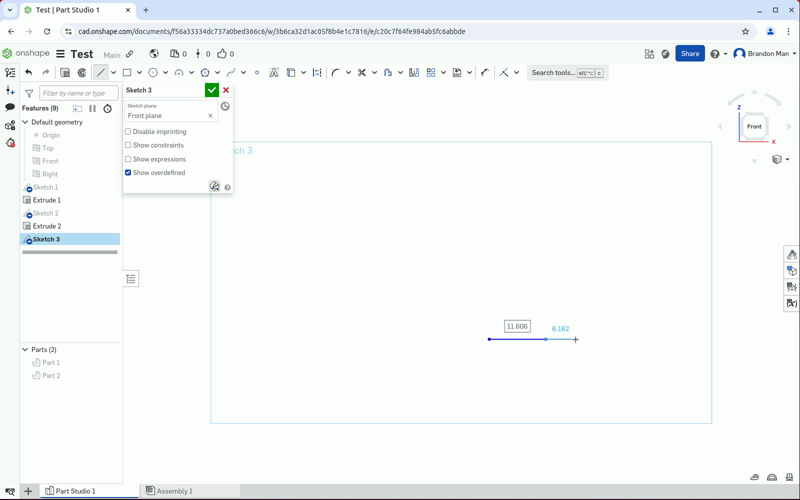
mouse_move(545, 282)
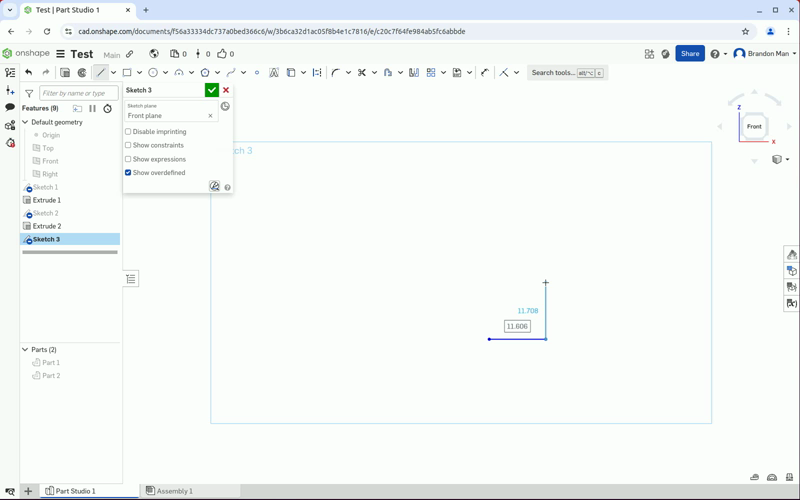
click(545, 282)
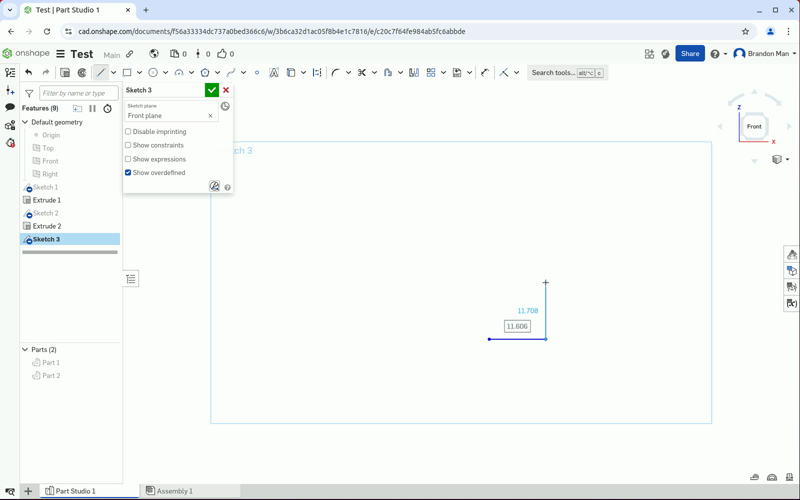
key_up(shift)
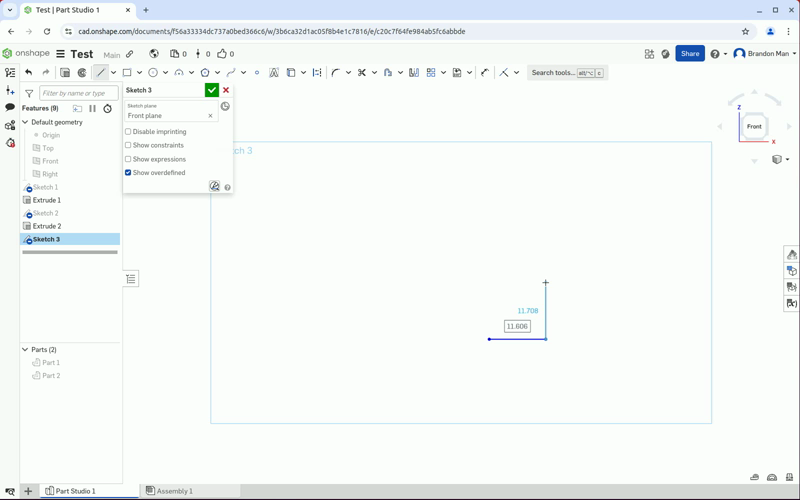
key_down(shift)
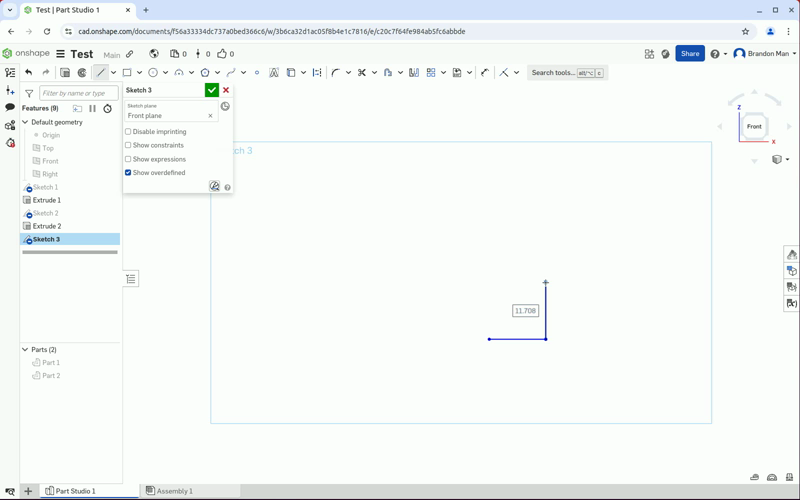
mouse_move(575, 282)
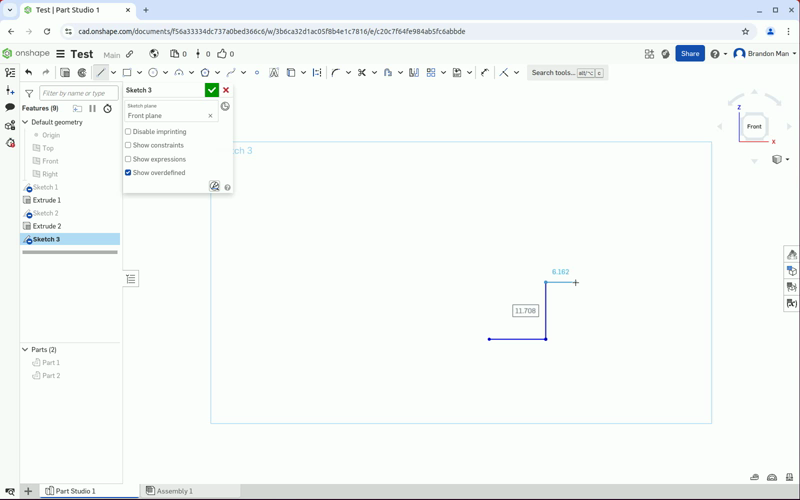
mouse_move(489, 282)
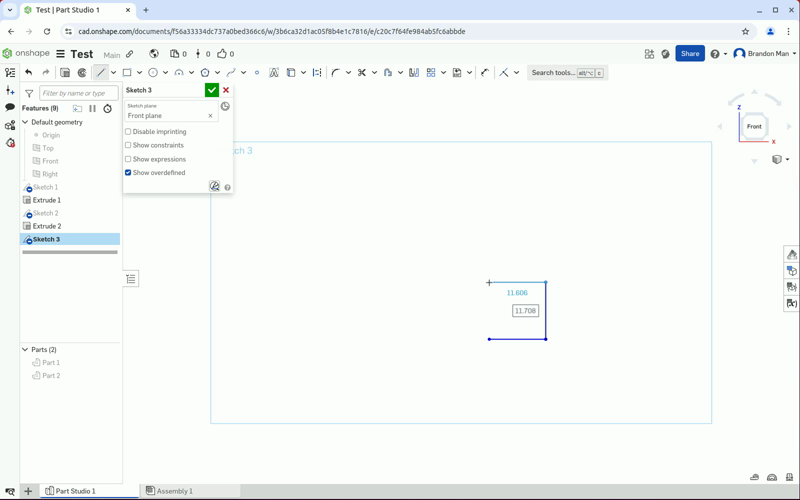
click(489, 282)
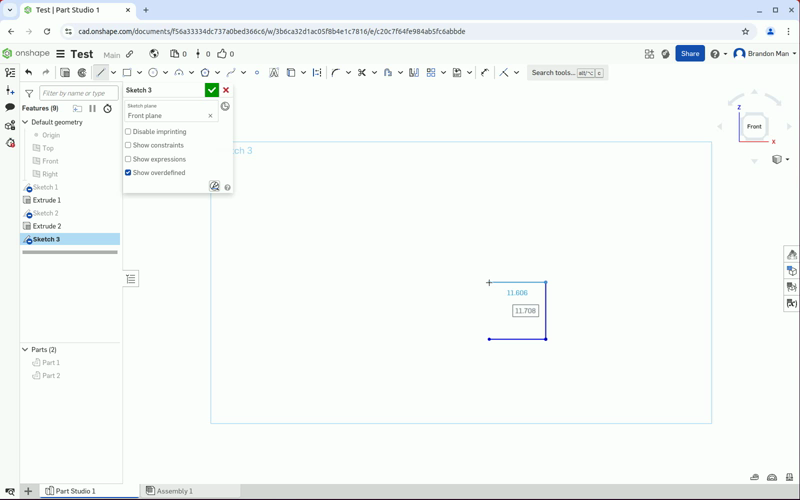
key_up(shift)
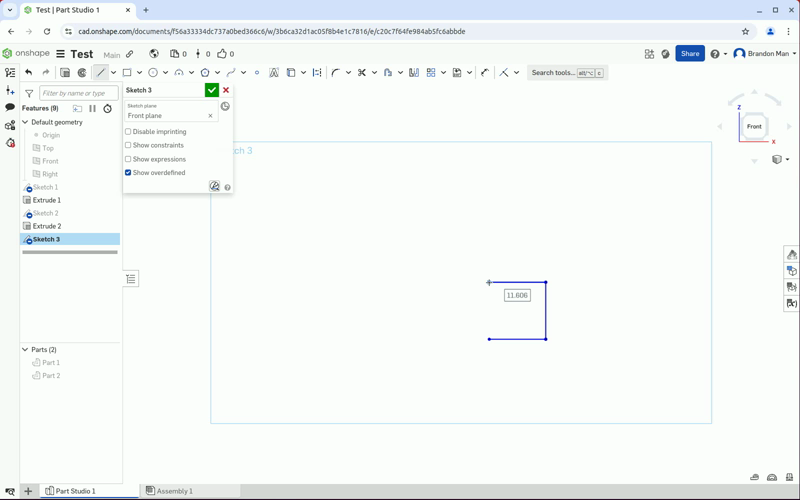
mouse_move(519, 282)
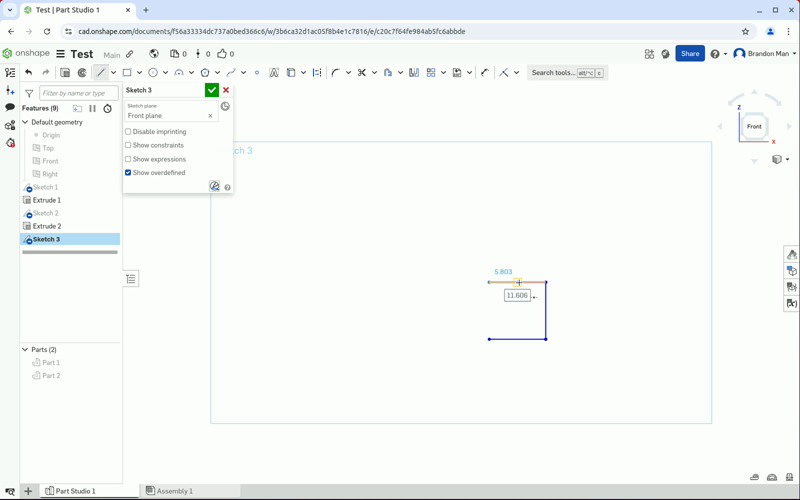
key_down(shift)
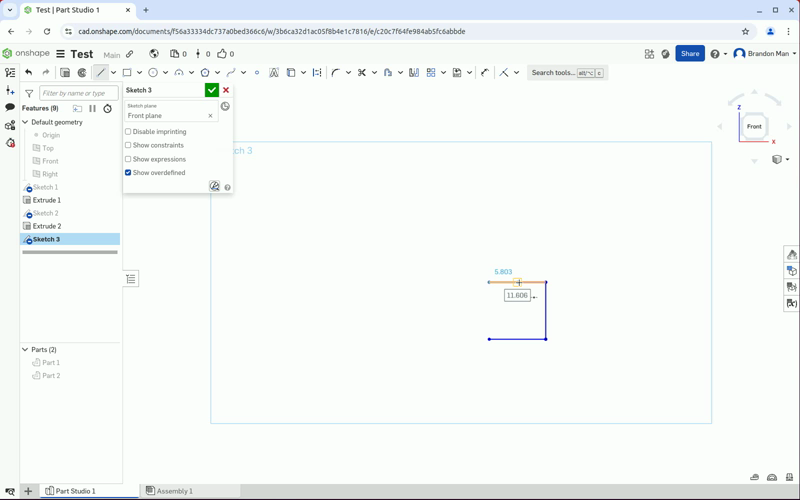
mouse_move(489, 339)
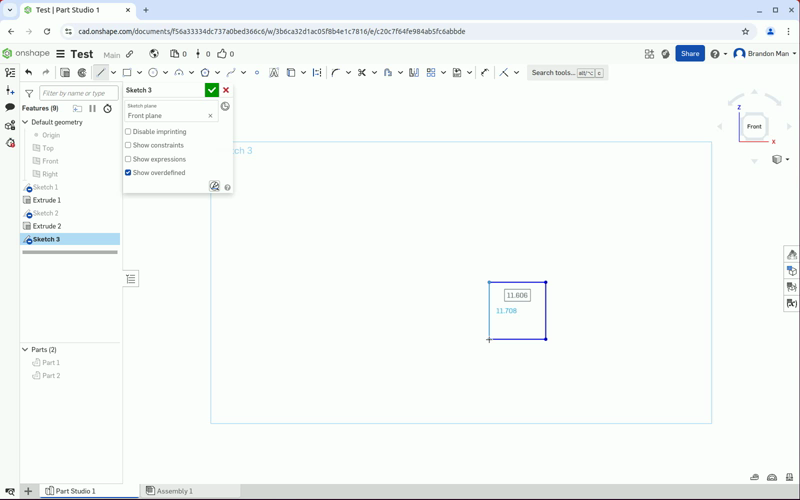
key_up(shift)
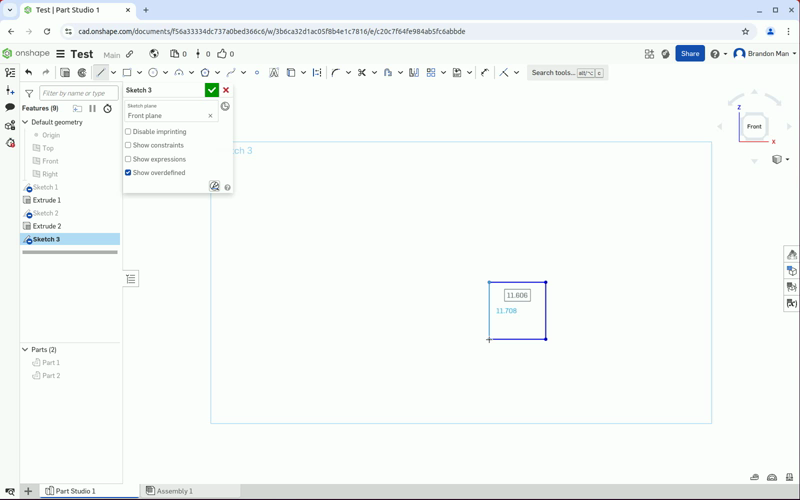
click(489, 339)
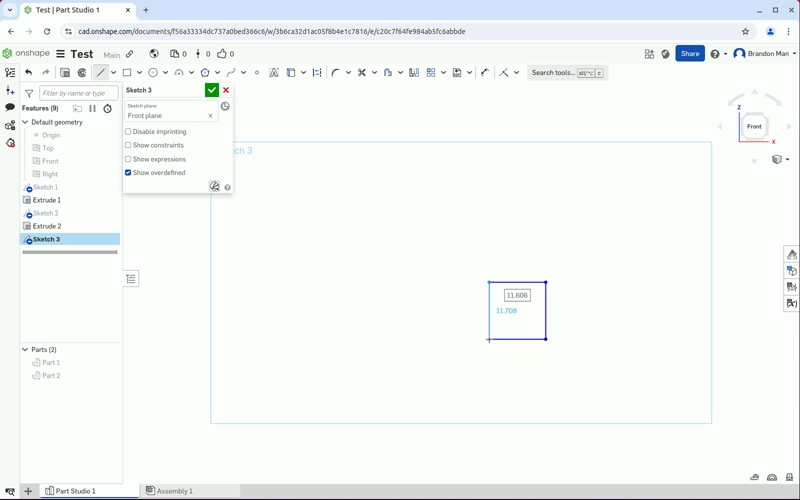
key(esc)
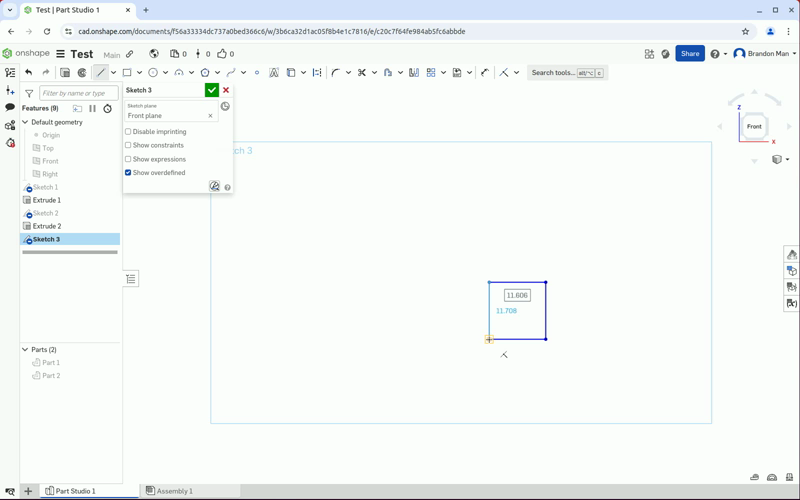
mouse_move(520, 335)
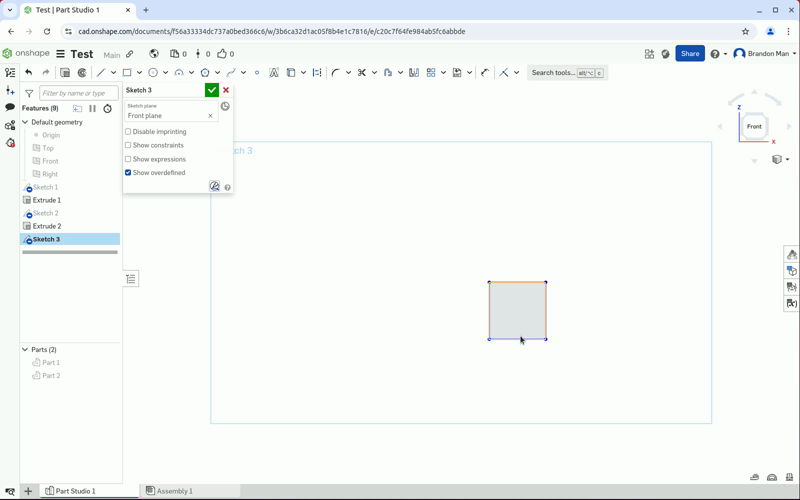
click(520, 335)
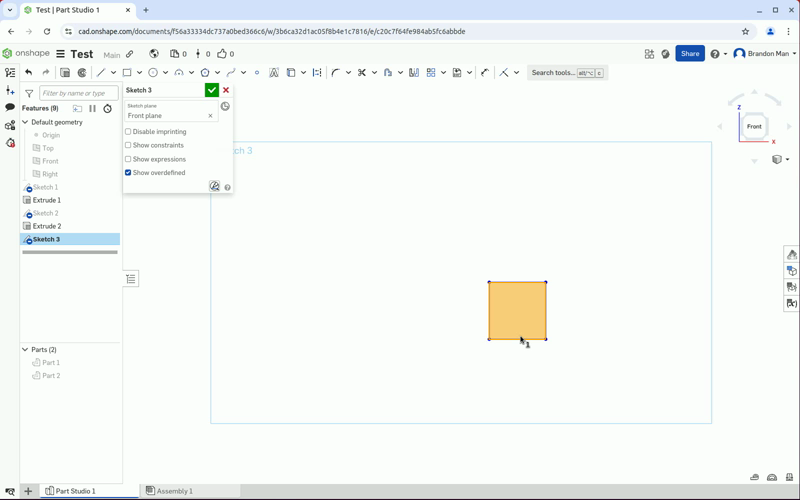
mouse_move(73, 352)
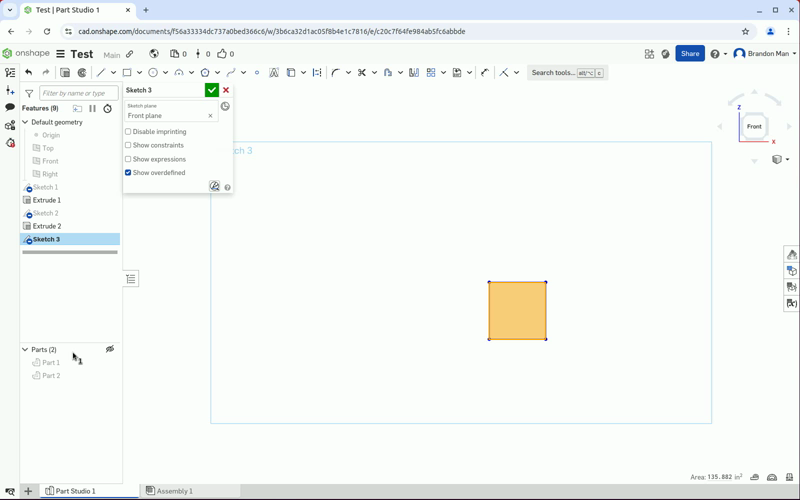
key(shift+y)
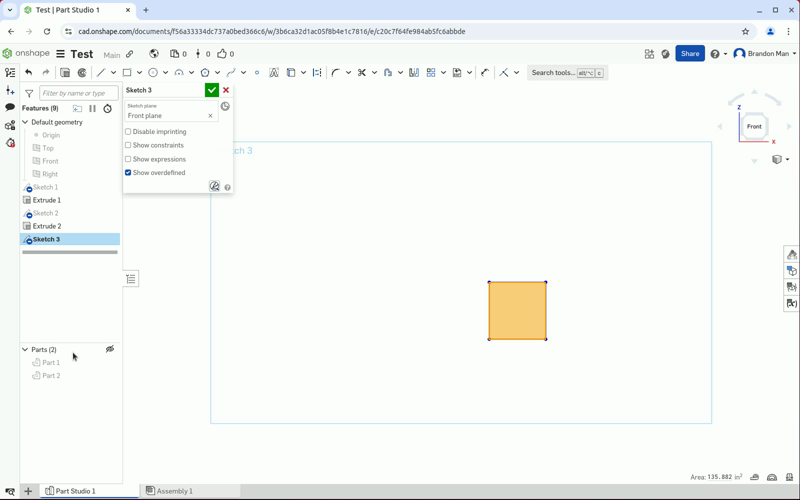
key(shift+e)
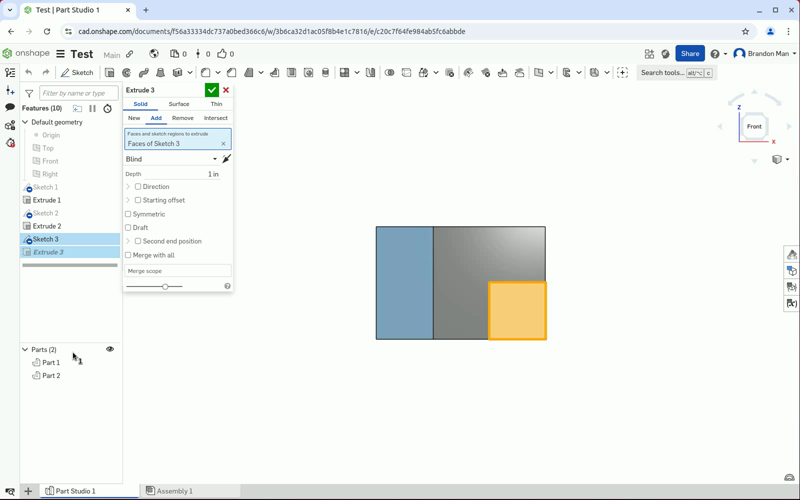
mouse_move(143, 106)
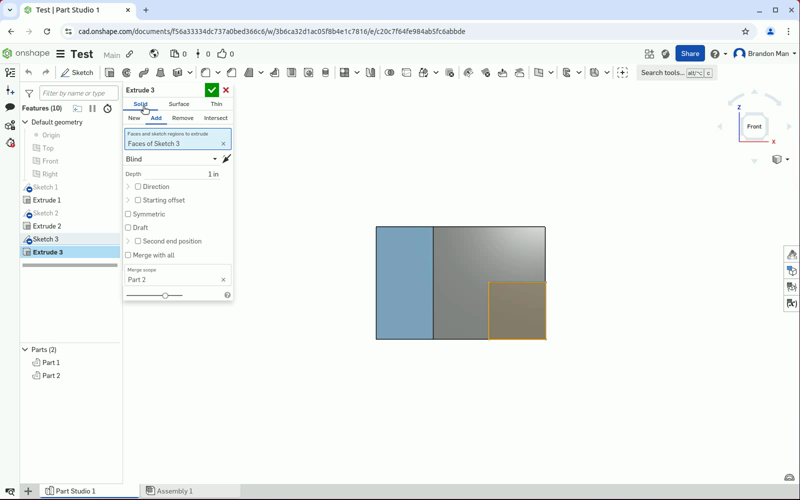
click(143, 106)
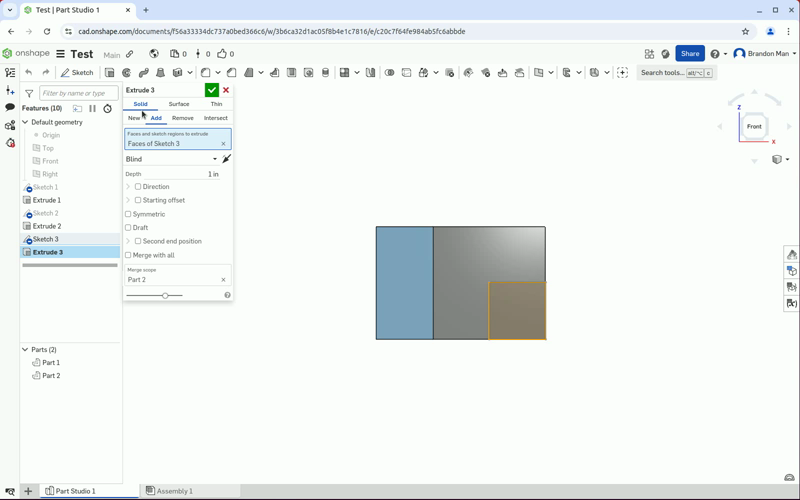
mouse_move(137, 120)
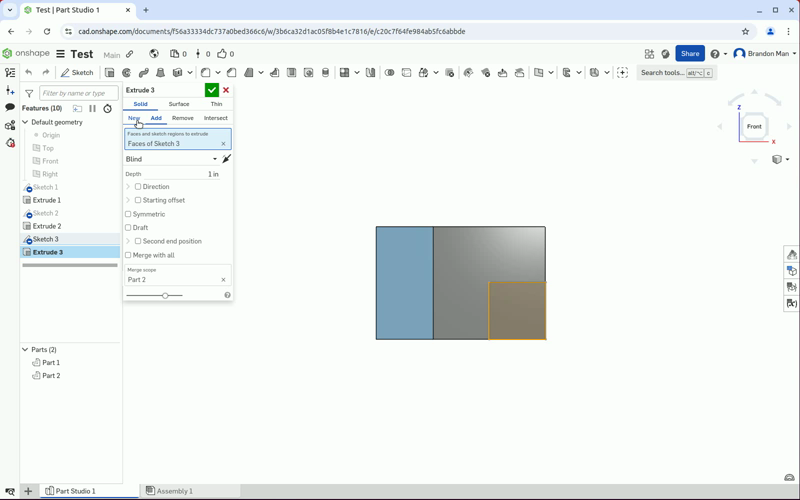
click(137, 120)
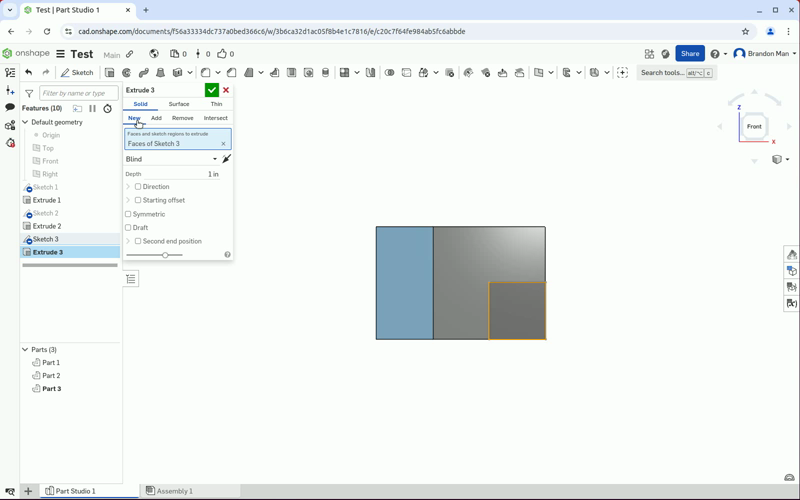
key(tab, 4)
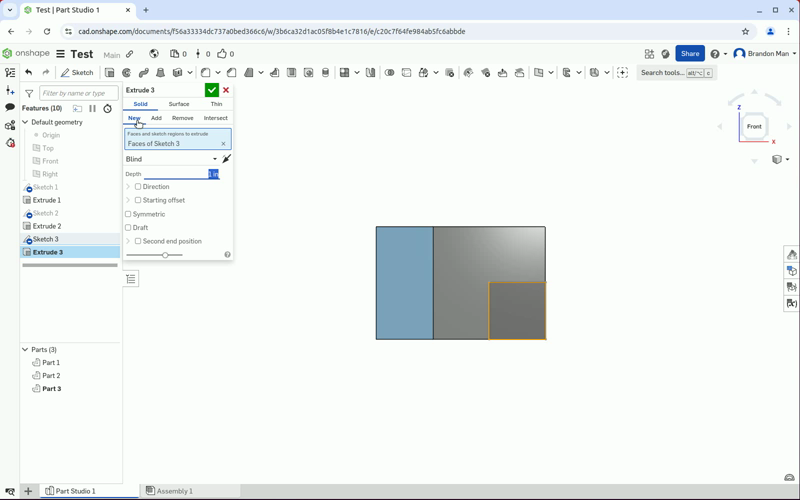
text(17.331)
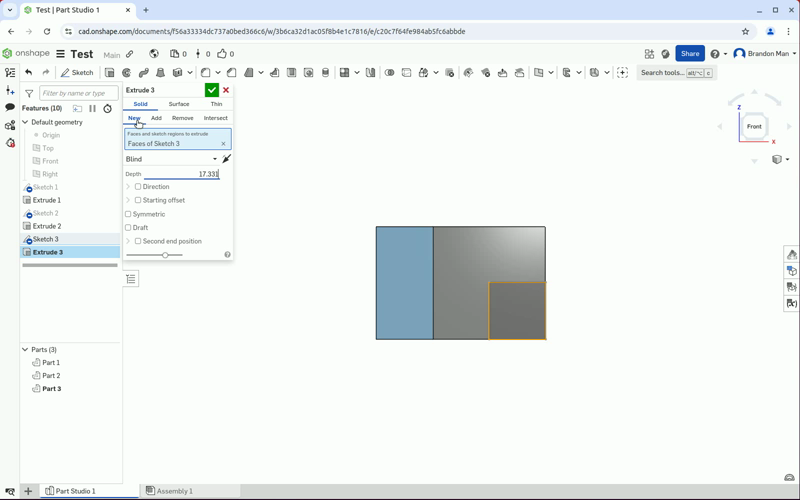
key(enter)
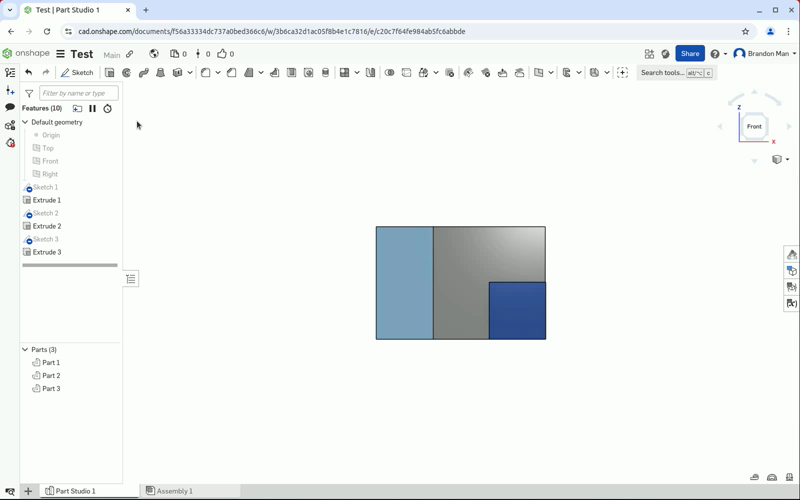
key(shift+h)
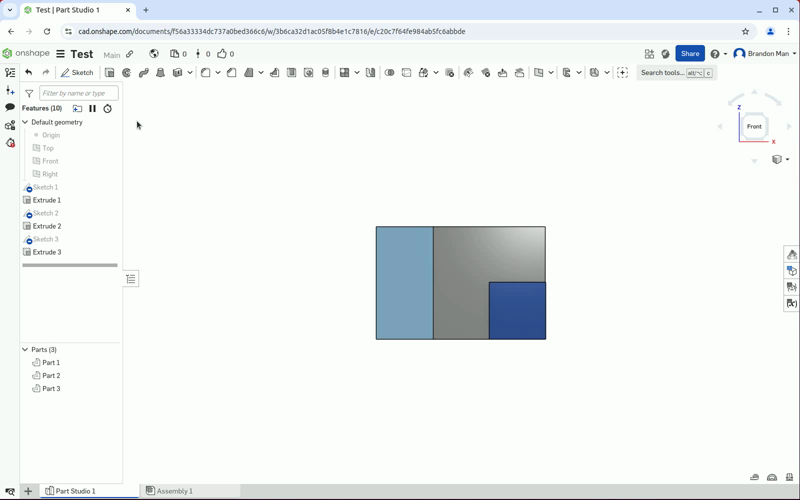
key(shift+h)
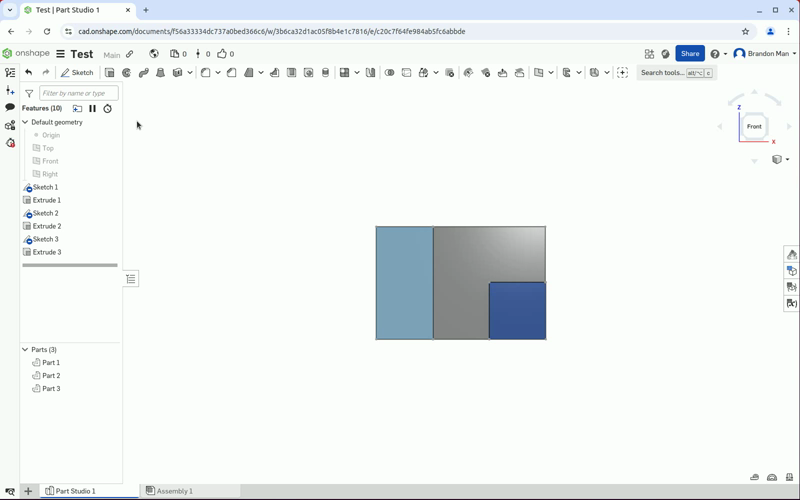
key(shift+7)
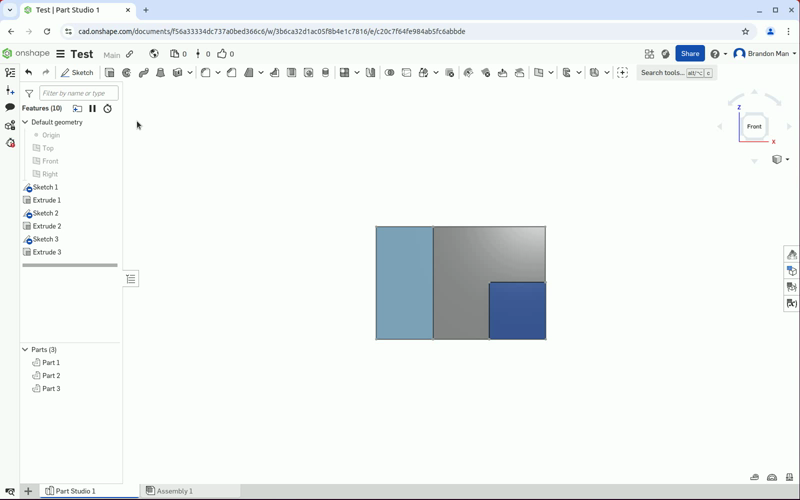
key(left, 2)
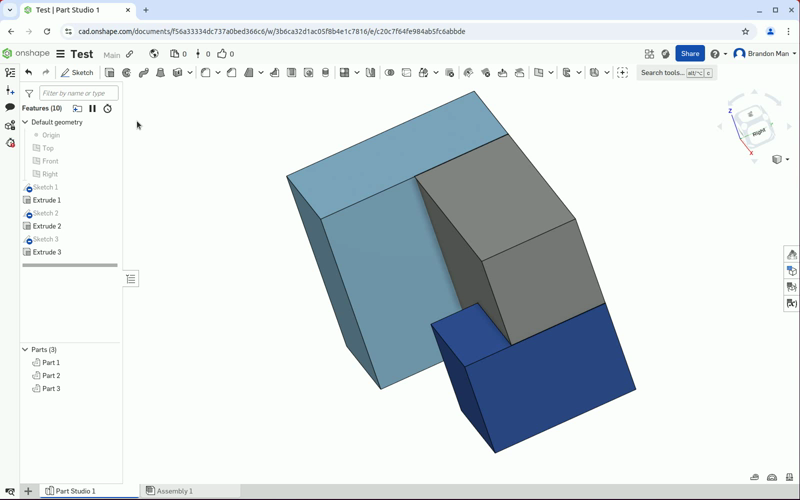
key(down, 2)
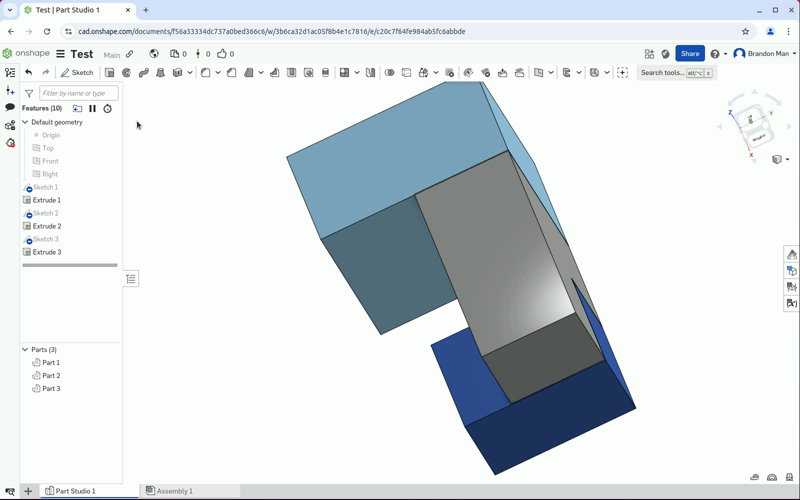
key(up, 2)
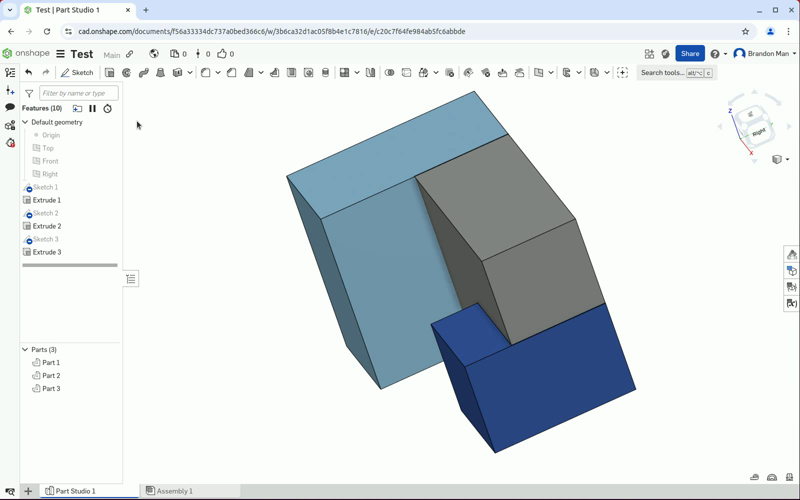
key(right, 2)
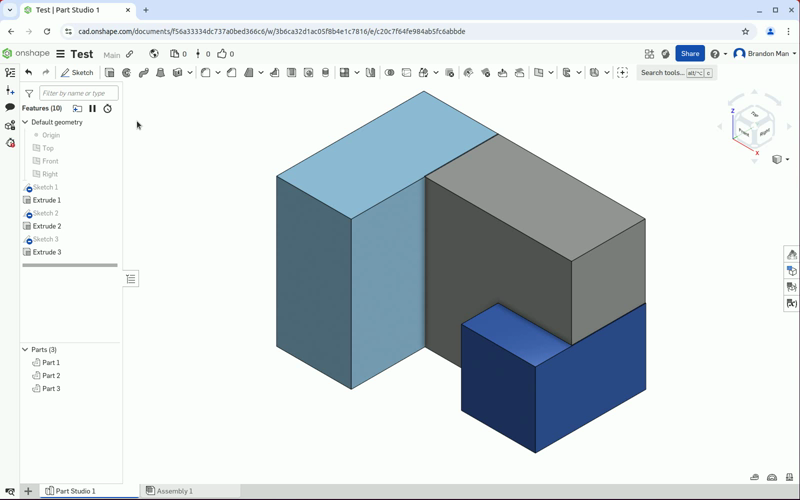
mouse_move(73, 189)
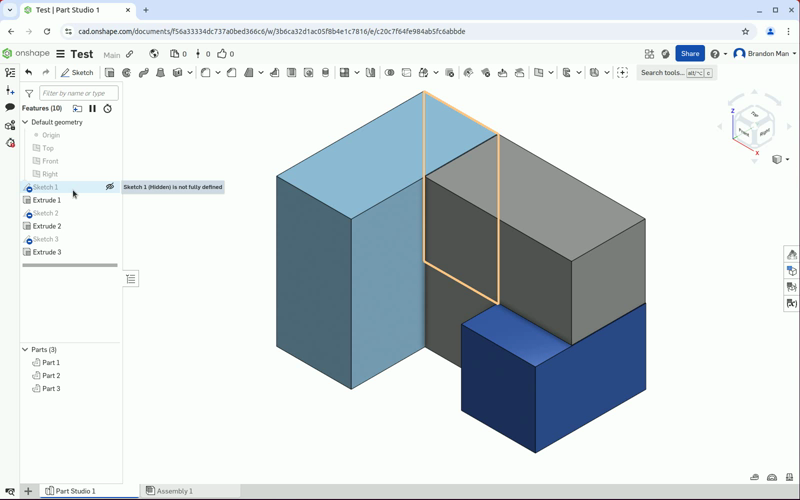
click(73, 189)